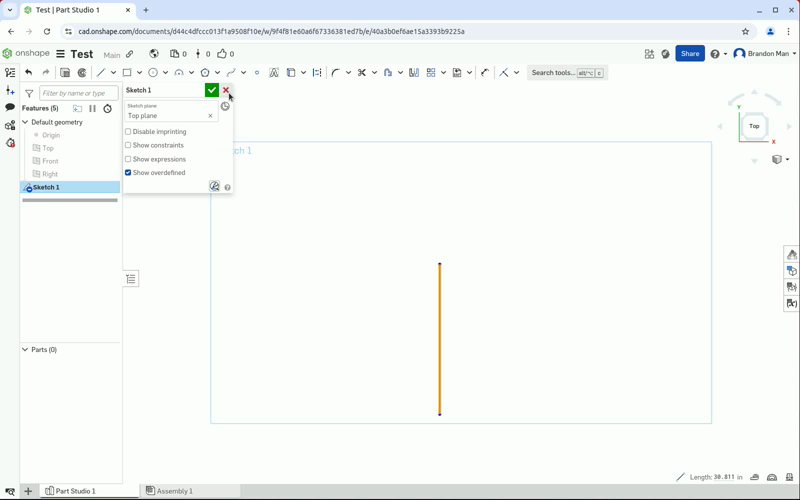
key(shift+h)
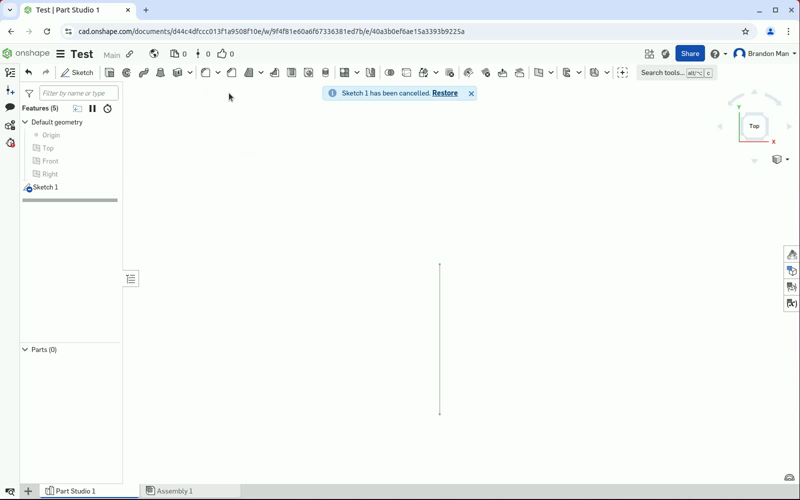
key(shift+s)
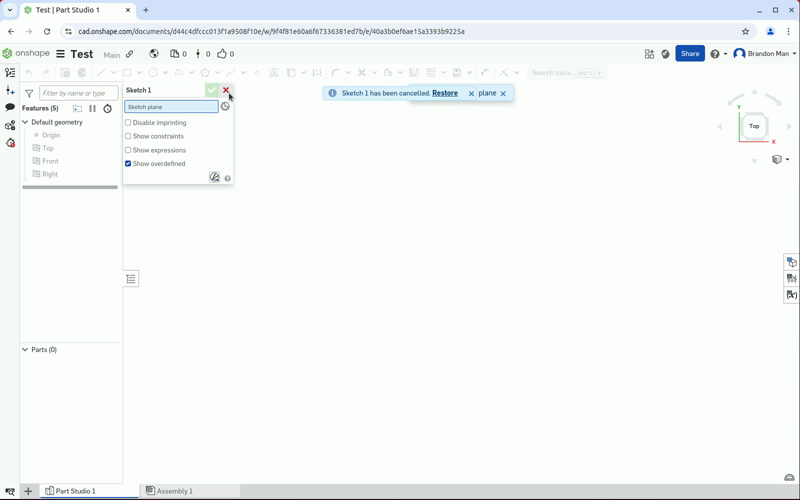
mouse_move(73, 150)
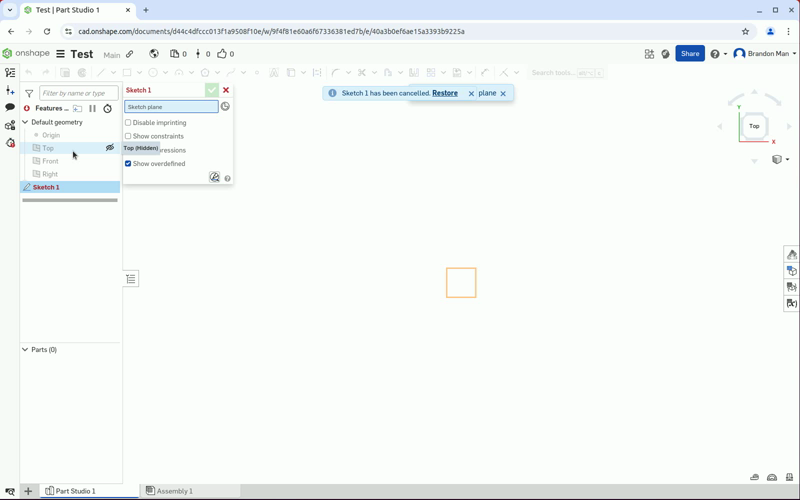
click(73, 150)
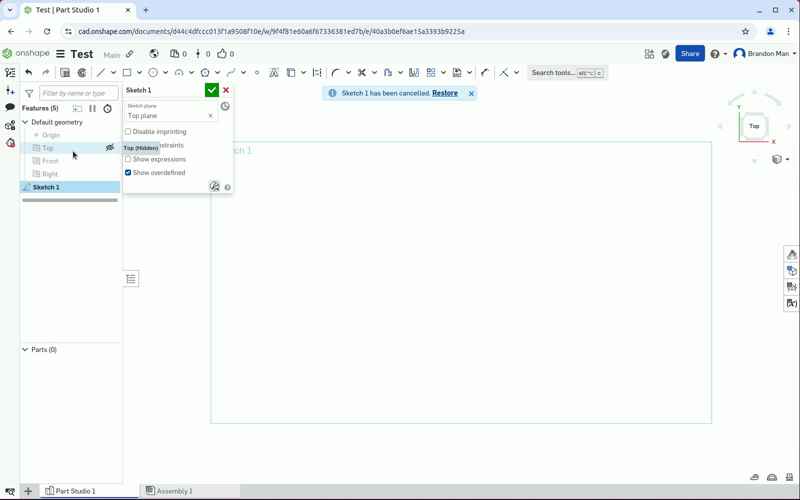
mouse_move(73, 352)
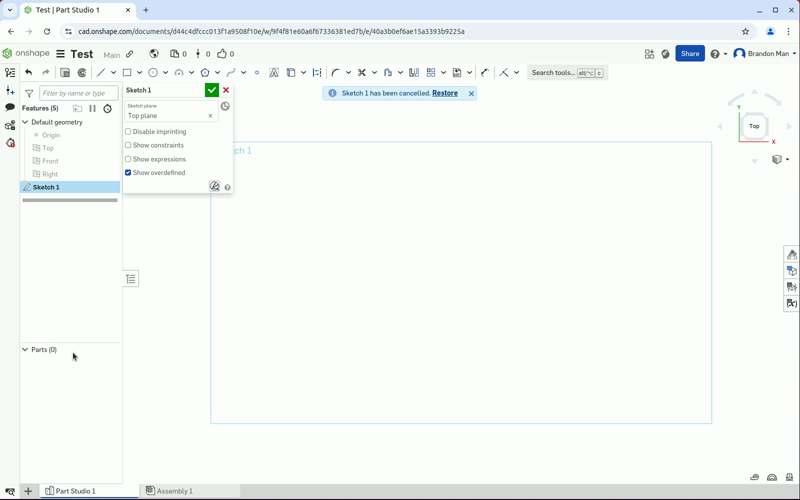
key(y)
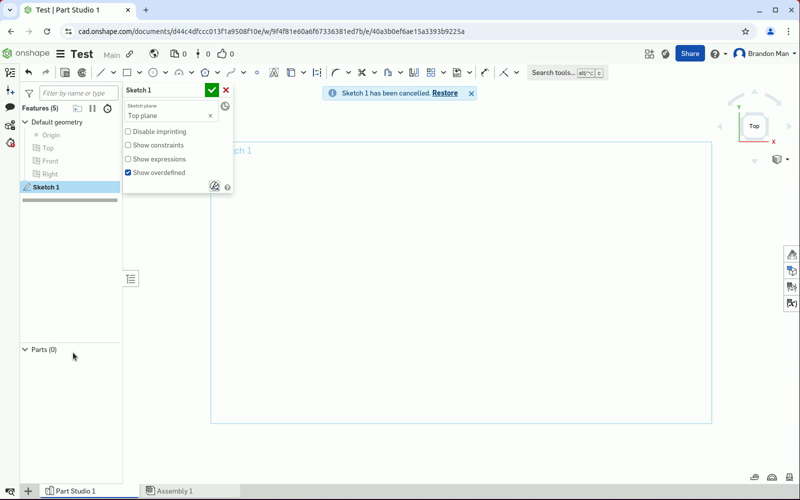
key(l)
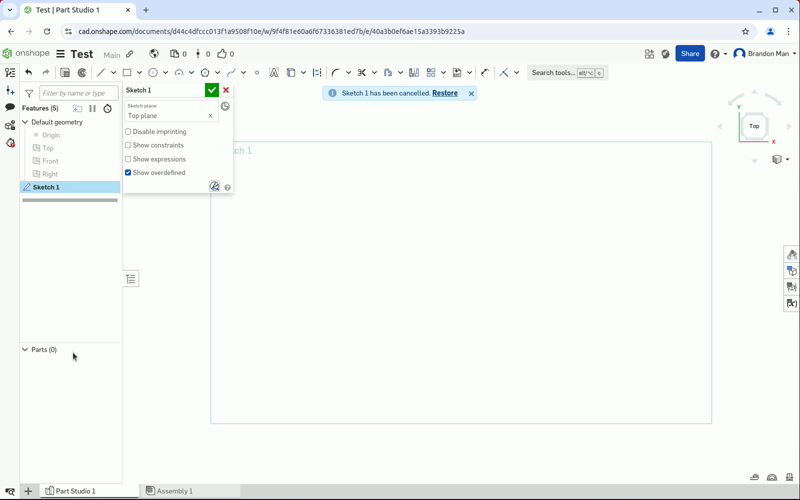
key_down(shift)
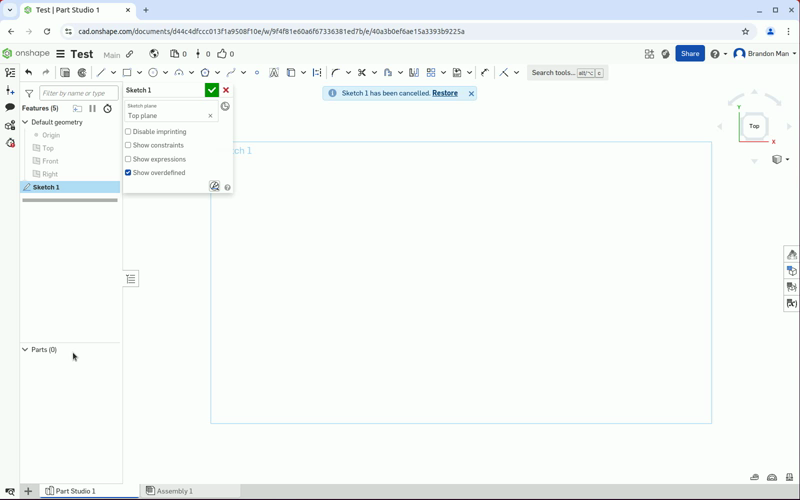
mouse_move(351, 375)
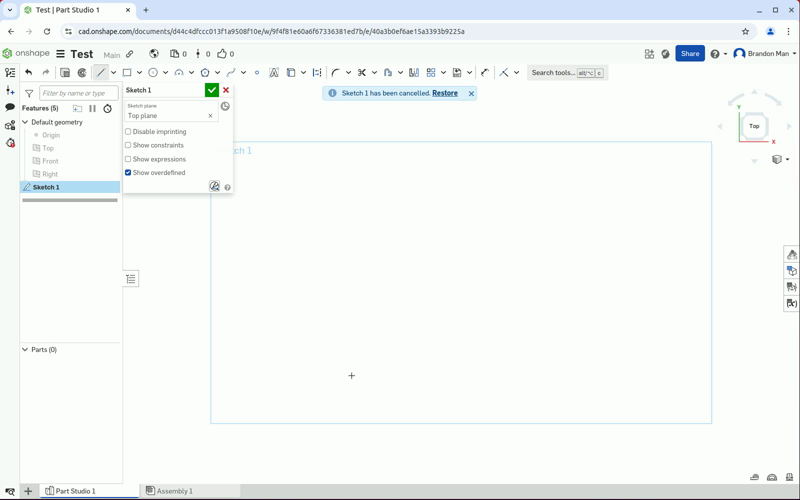
click(351, 375)
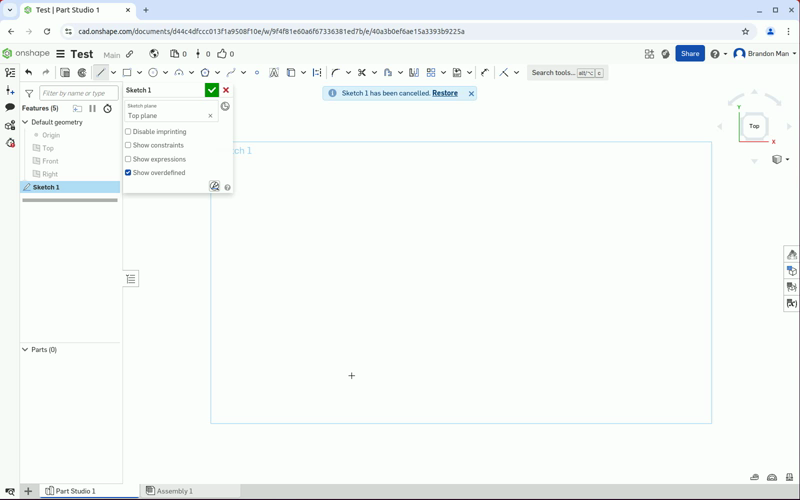
key_up(shift)
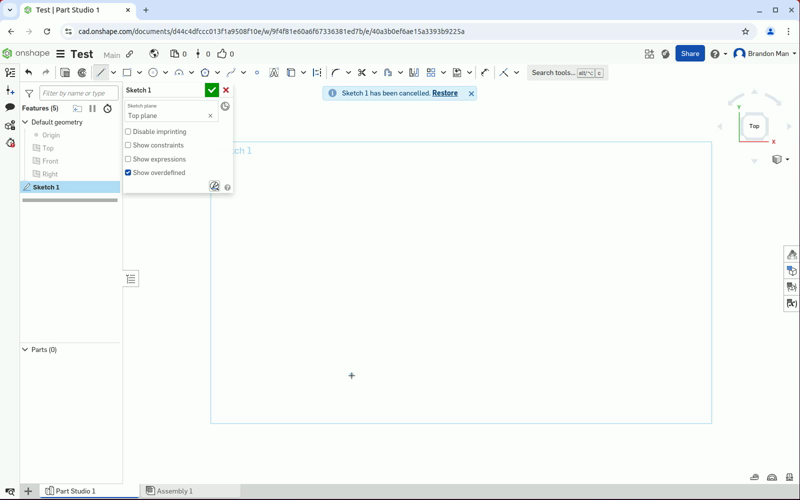
key_down(shift)
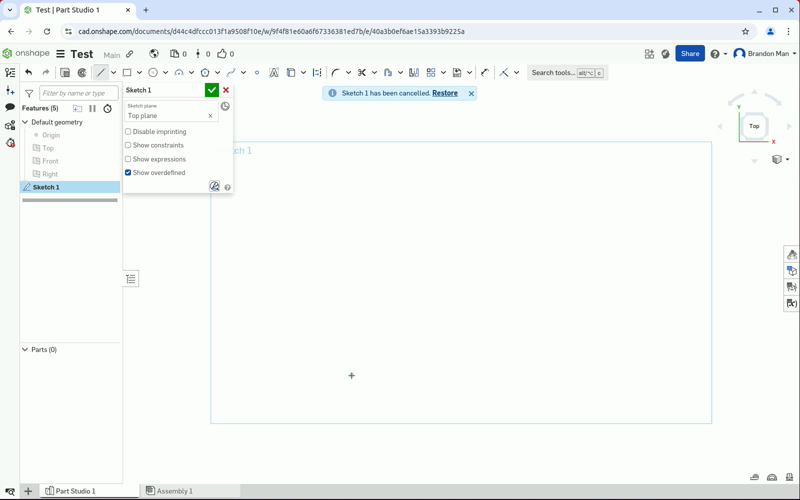
mouse_move(568, 375)
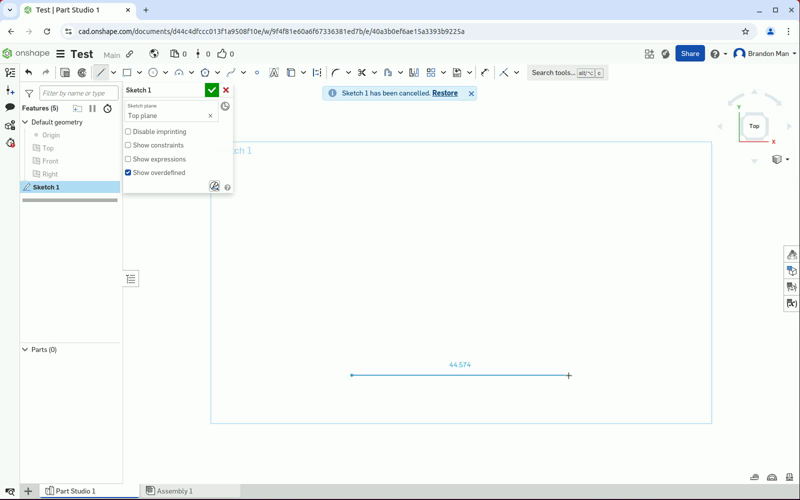
click(568, 375)
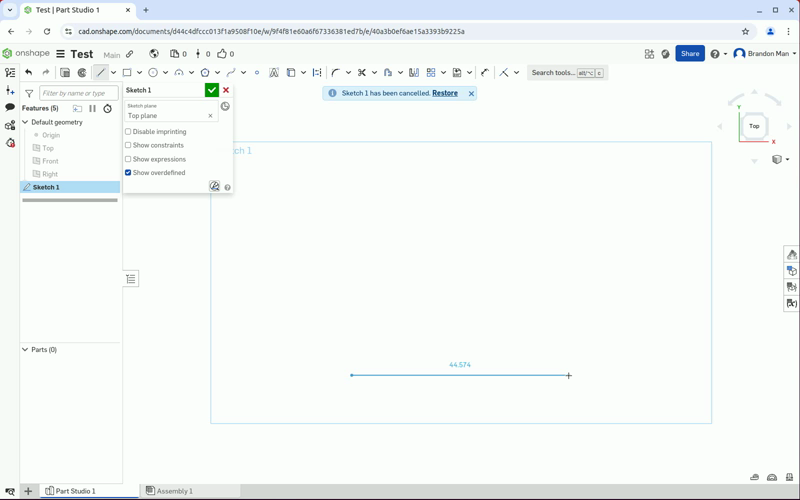
key_up(shift)
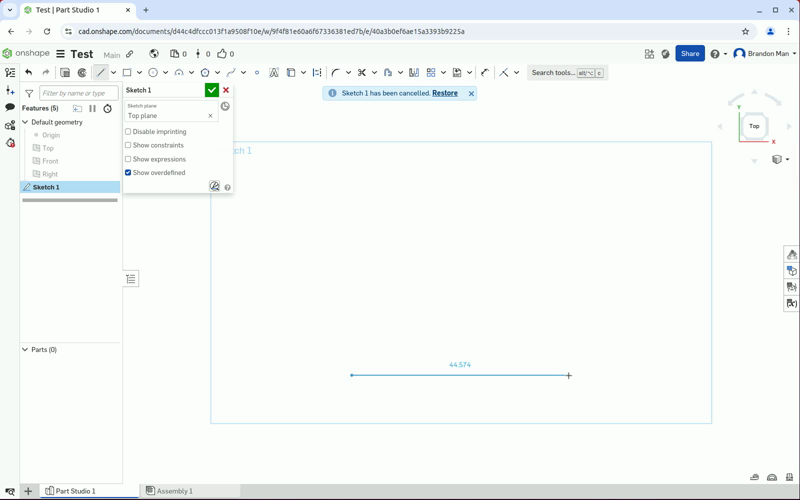
key_down(shift)
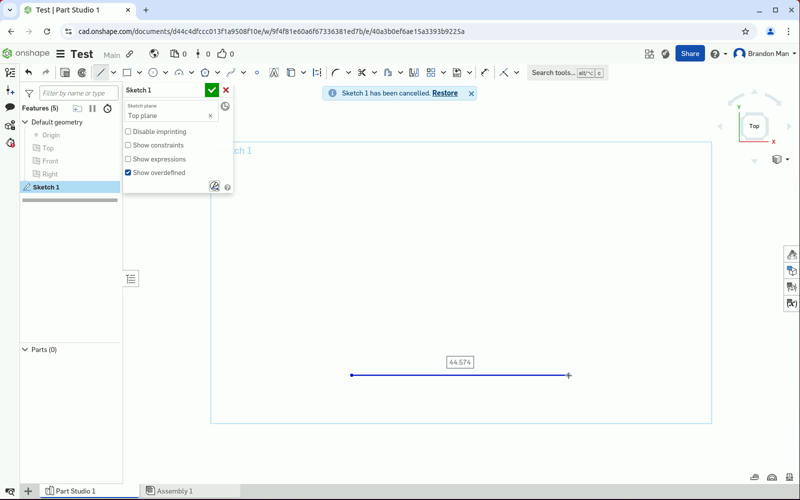
mouse_move(568, 190)
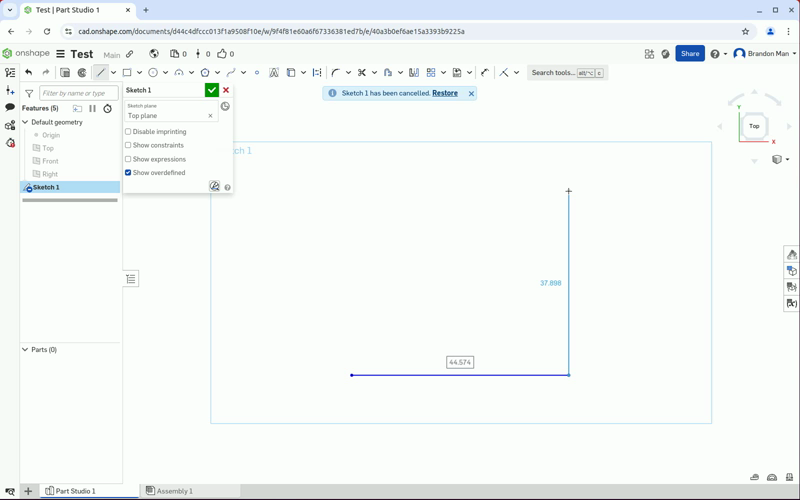
click(568, 190)
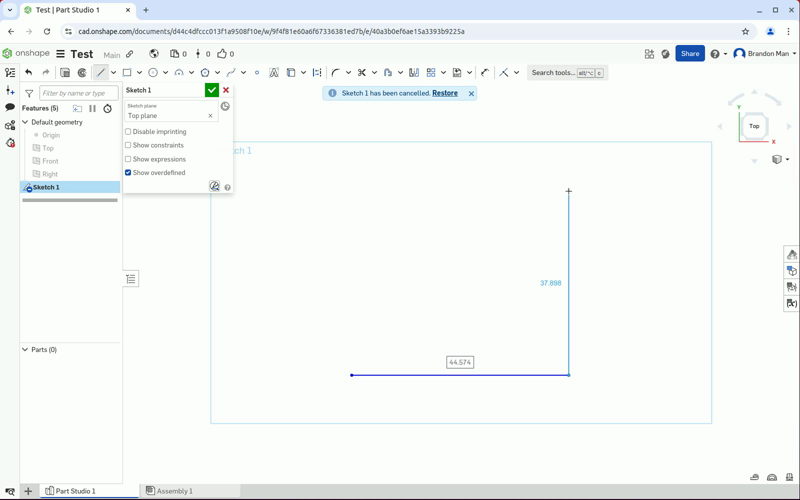
key_up(shift)
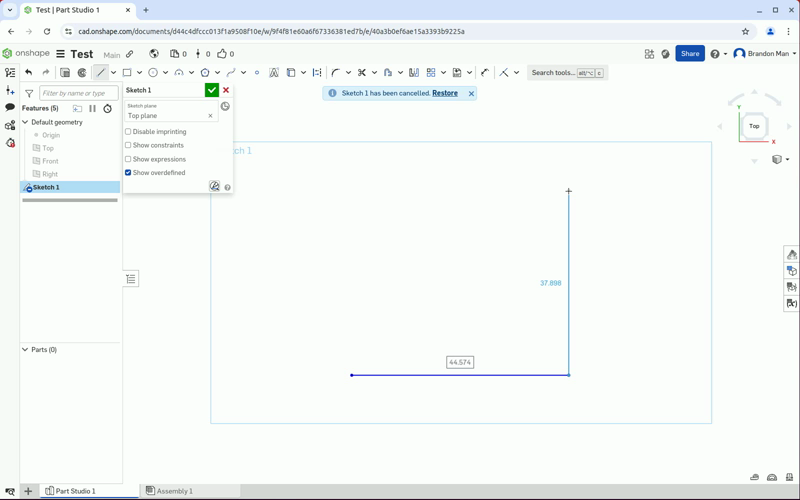
key_down(shift)
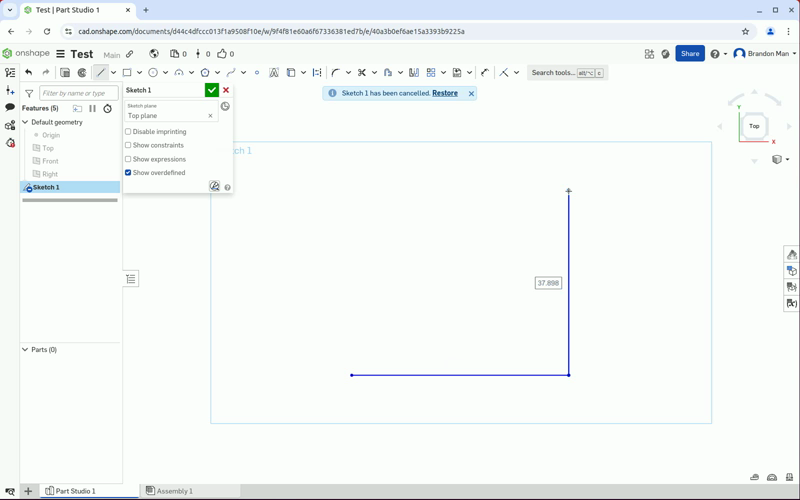
mouse_move(351, 190)
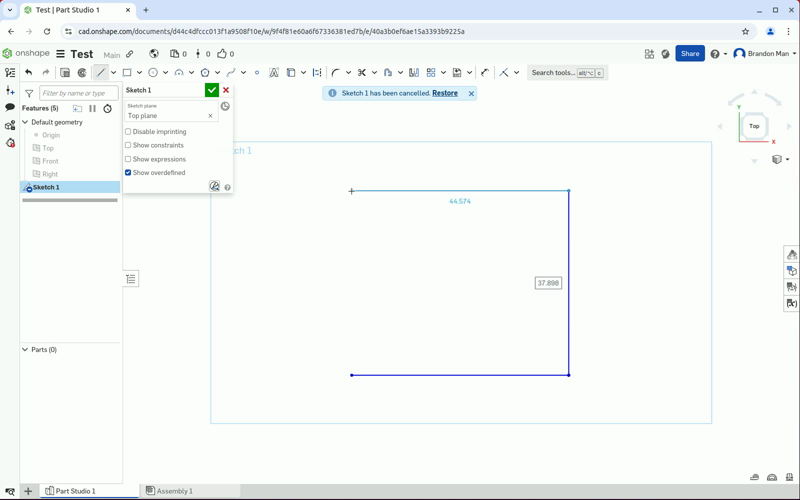
click(351, 190)
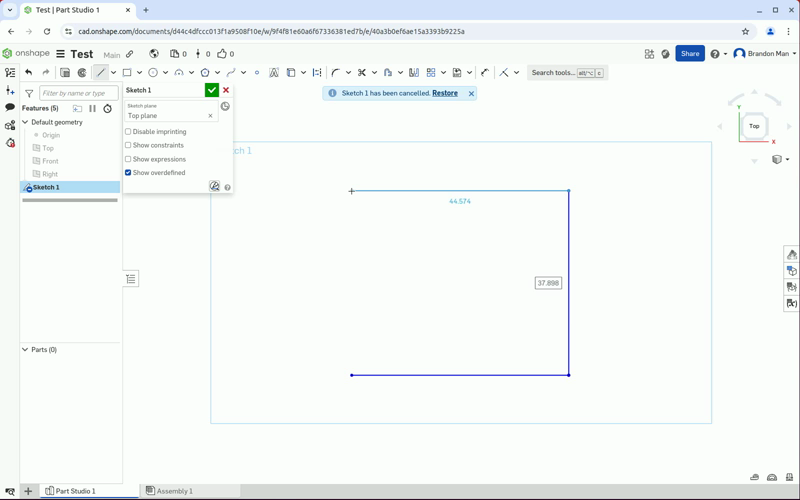
key_up(shift)
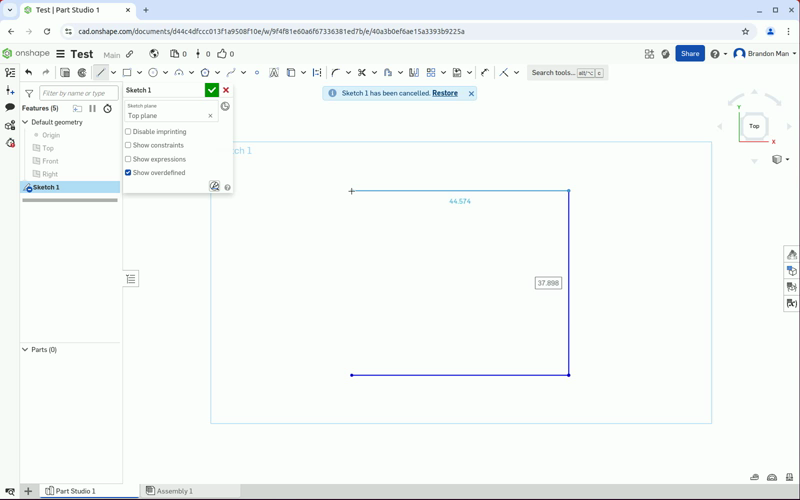
key_down(shift)
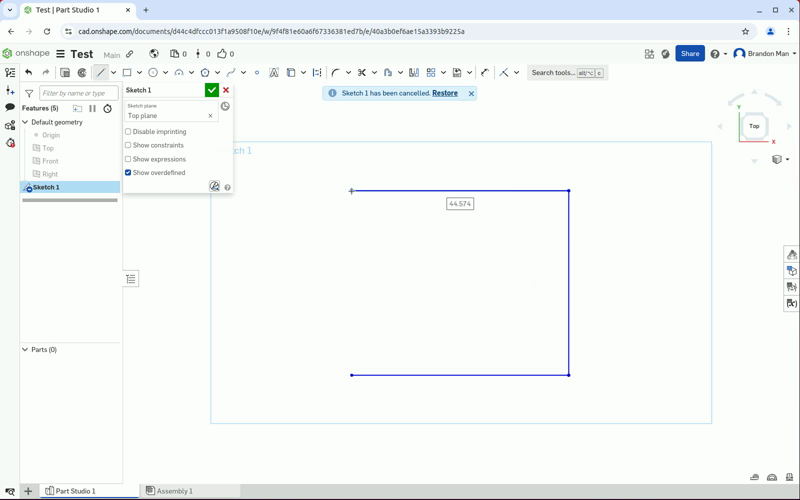
mouse_move(351, 375)
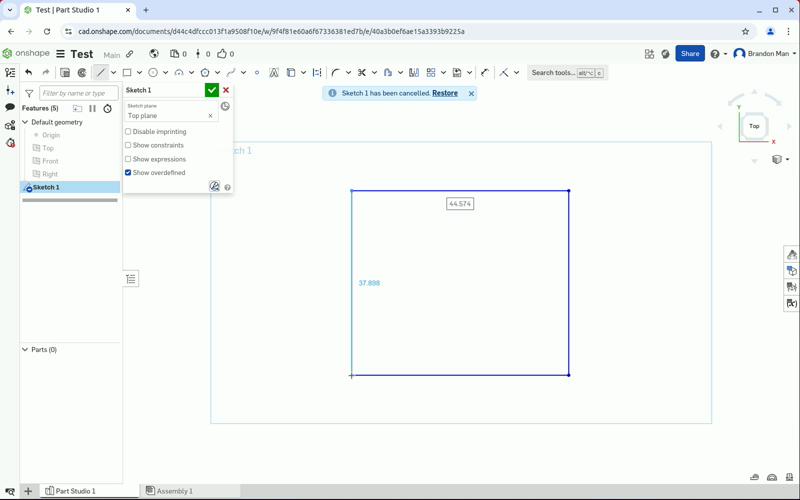
key_up(shift)
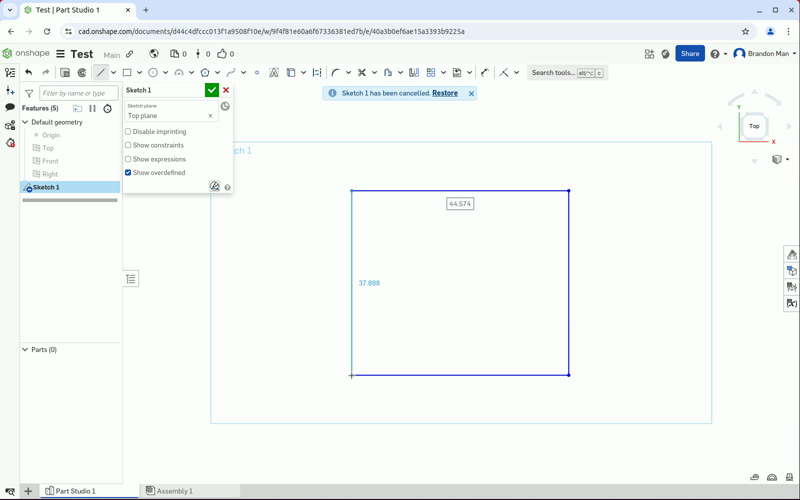
click(351, 375)
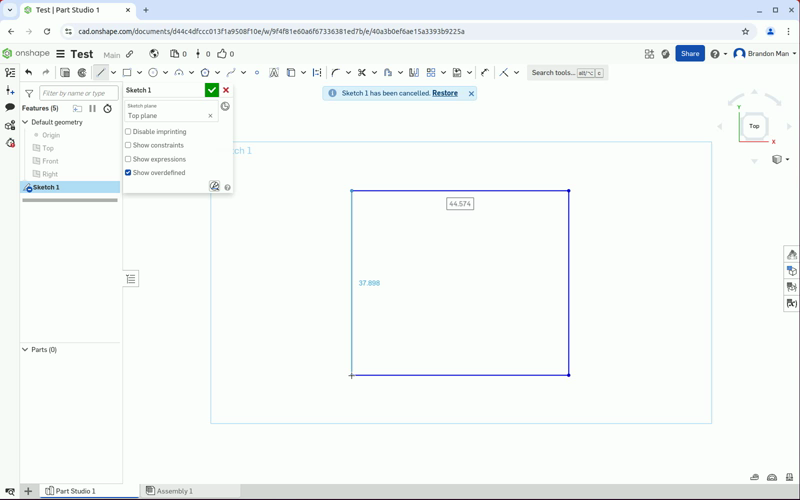
key(esc)
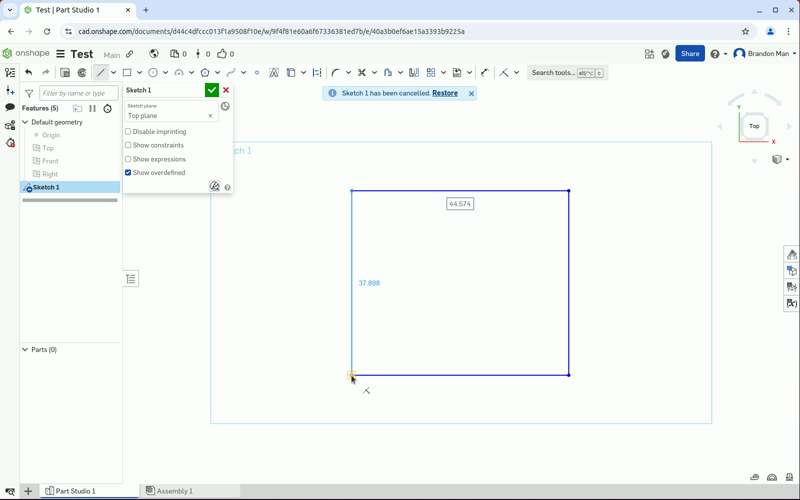
key(l)
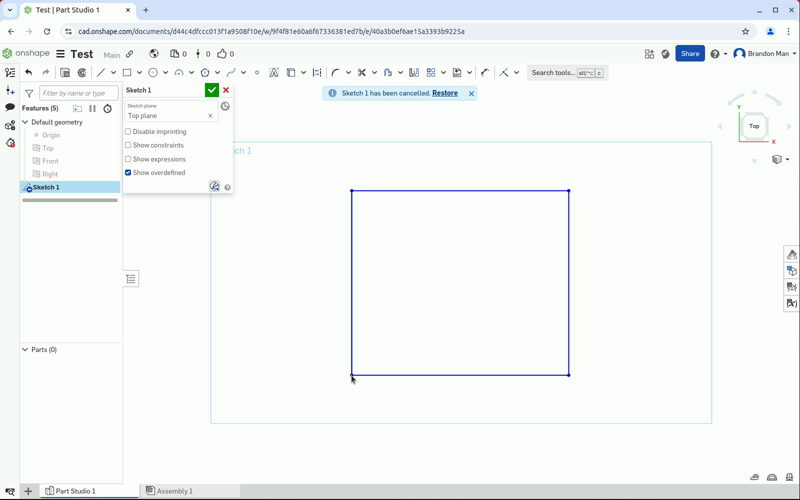
key_down(shift)
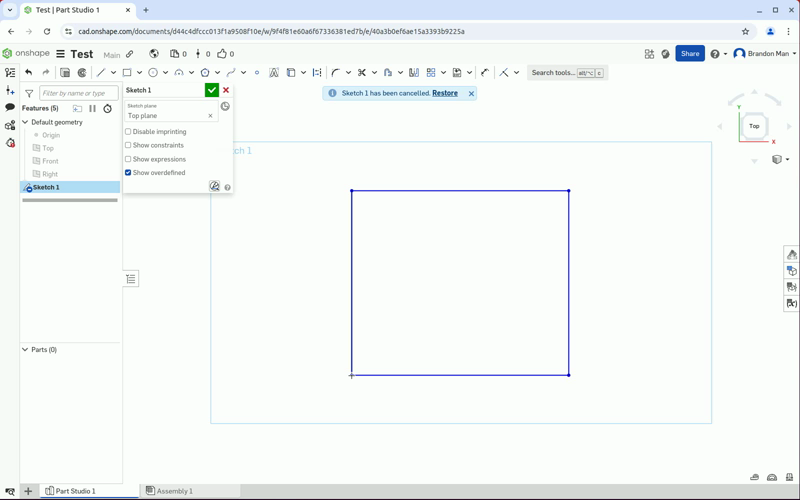
mouse_move(372, 354)
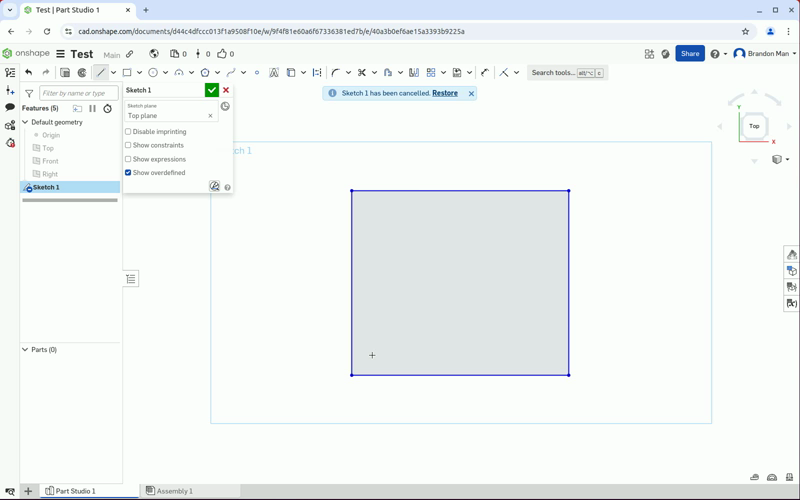
click(372, 354)
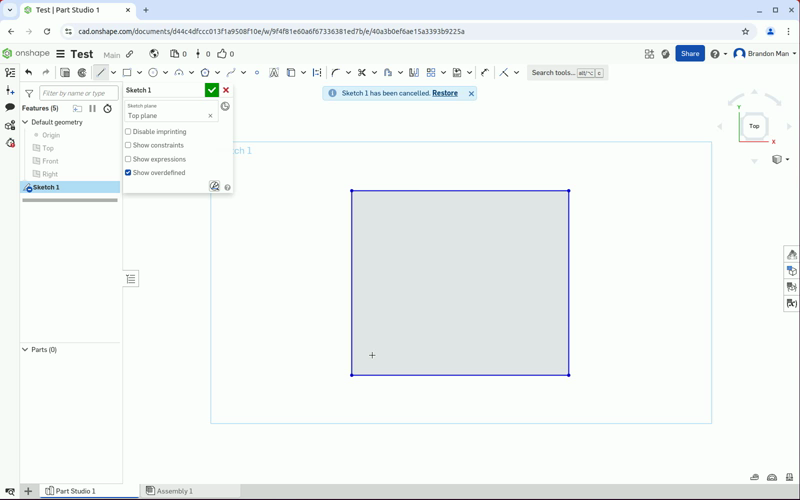
key_up(shift)
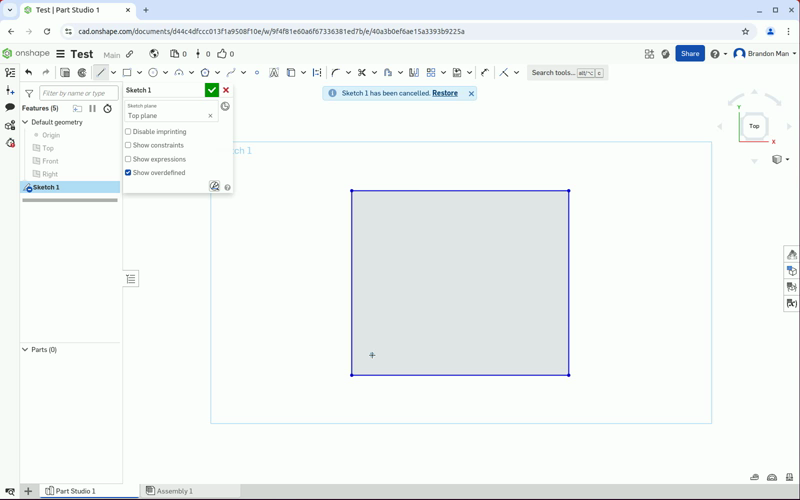
key_down(shift)
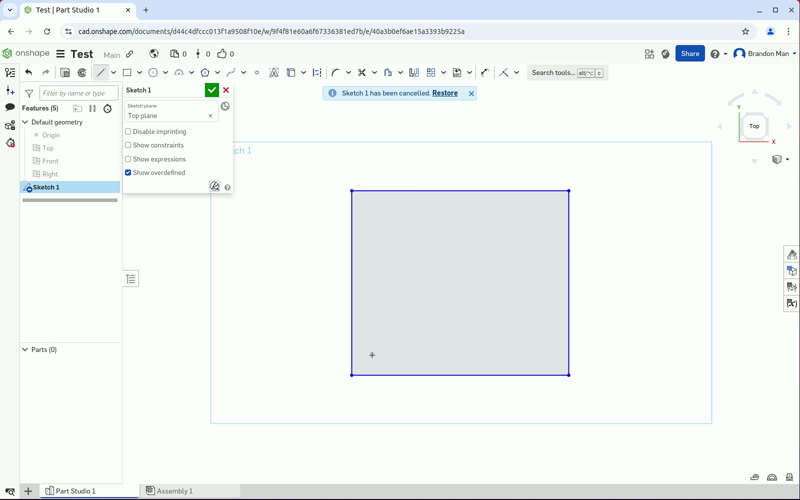
mouse_move(548, 354)
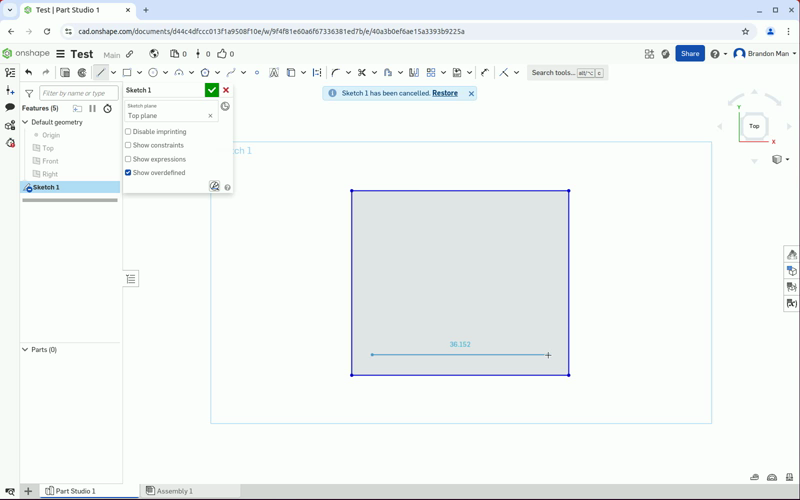
click(548, 354)
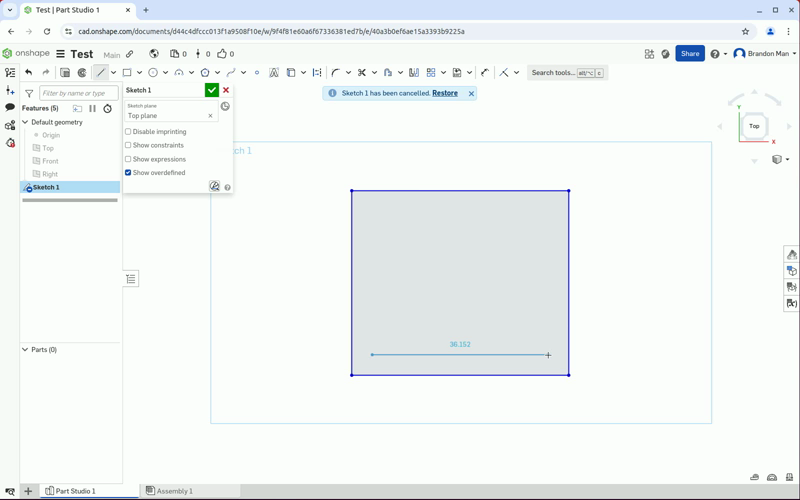
key_up(shift)
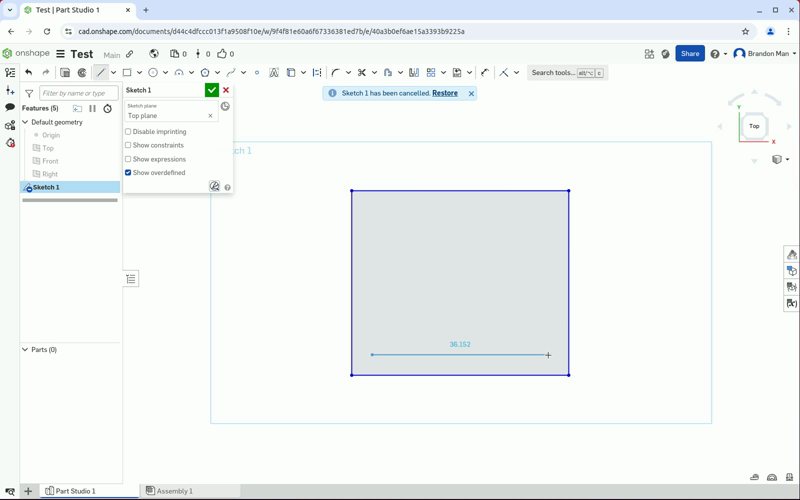
key_down(shift)
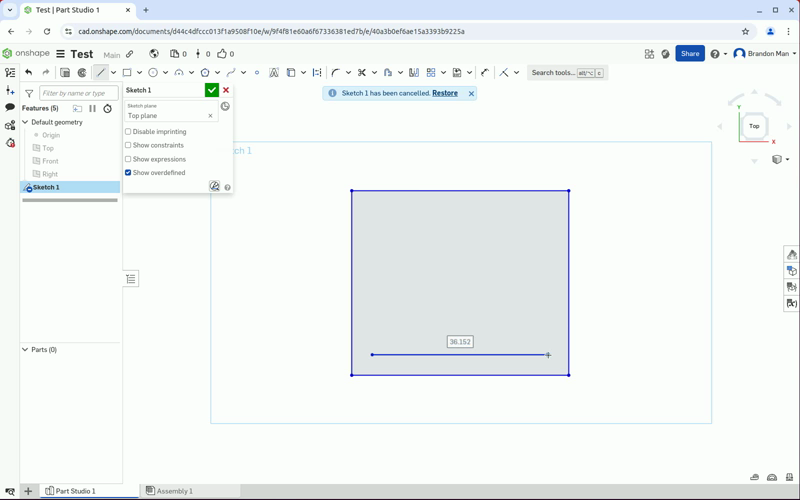
mouse_move(548, 211)
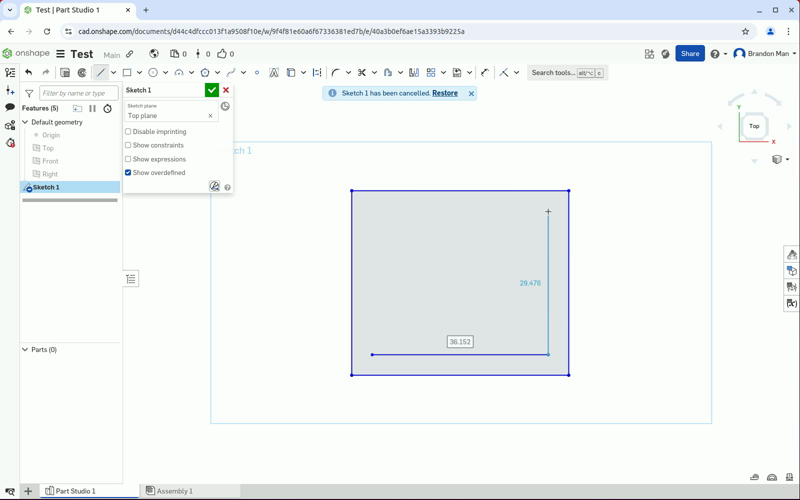
click(548, 211)
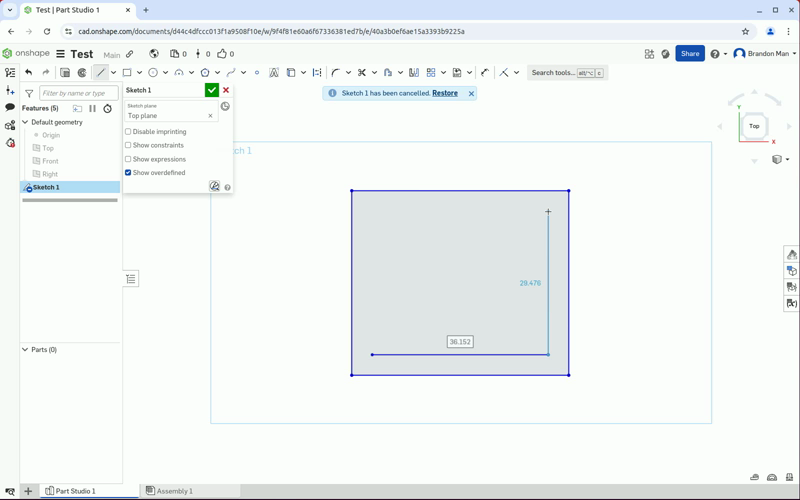
key_up(shift)
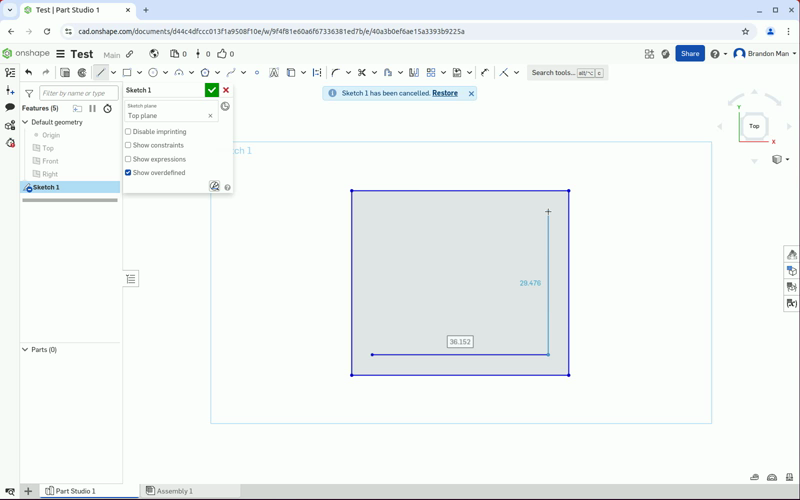
key_down(shift)
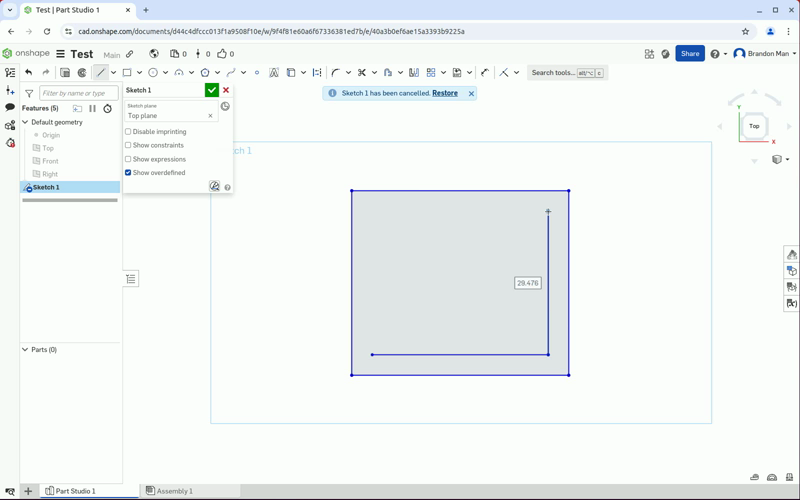
mouse_move(372, 211)
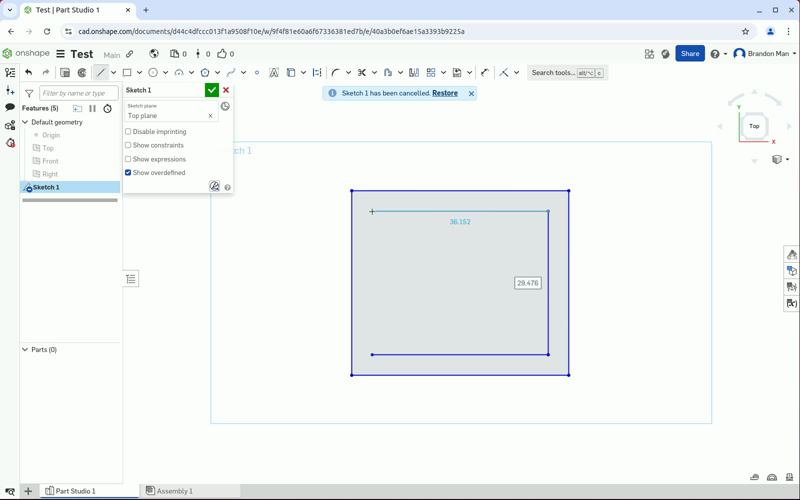
click(372, 211)
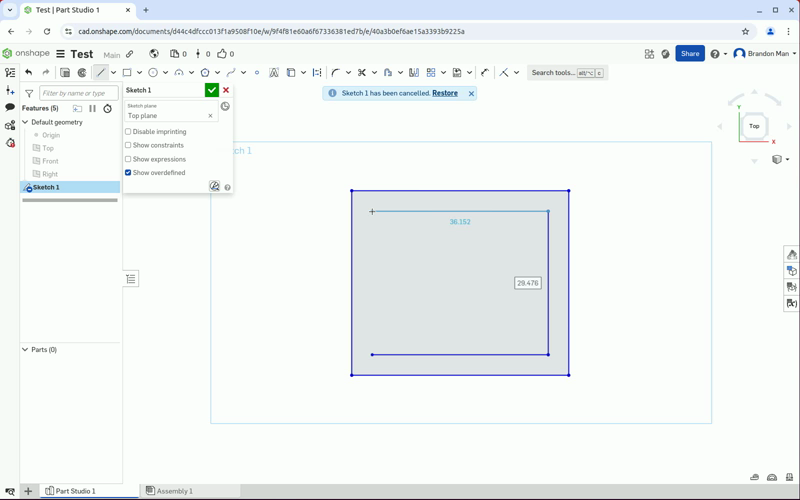
key_up(shift)
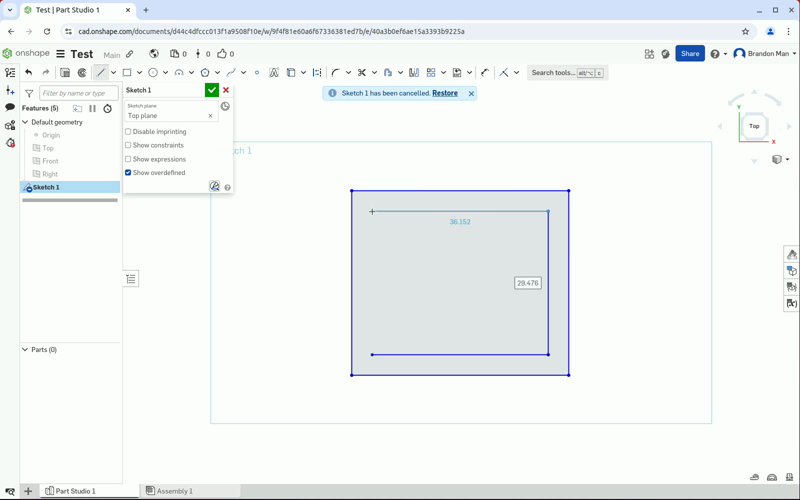
key_down(shift)
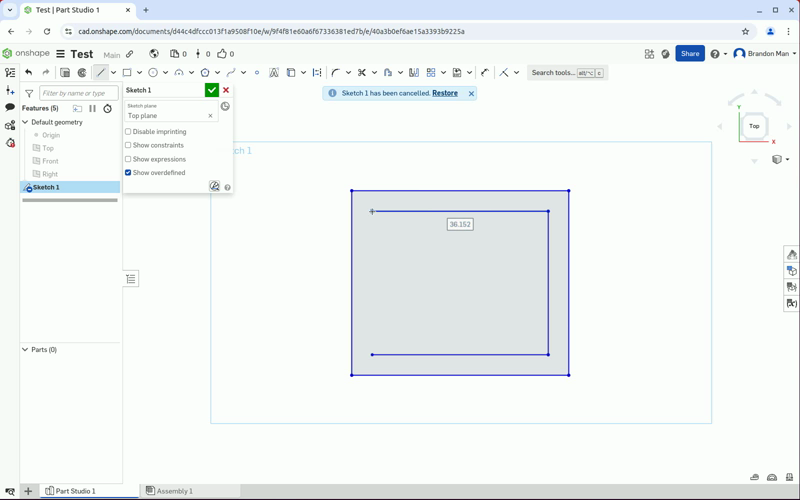
mouse_move(372, 354)
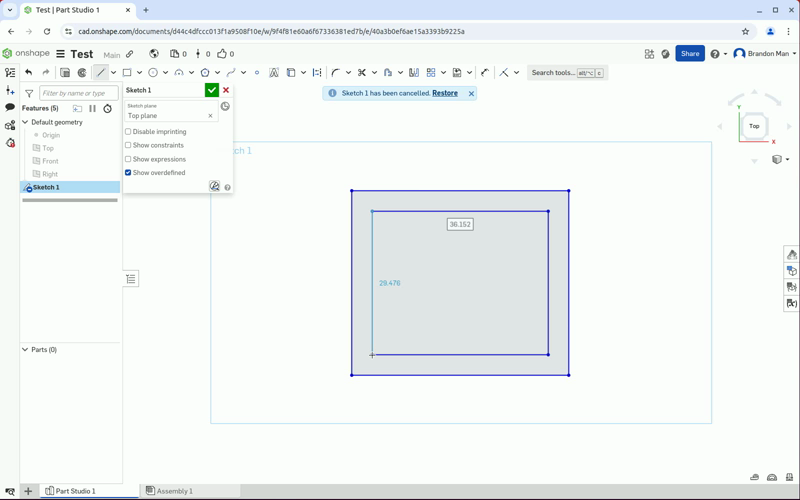
key_up(shift)
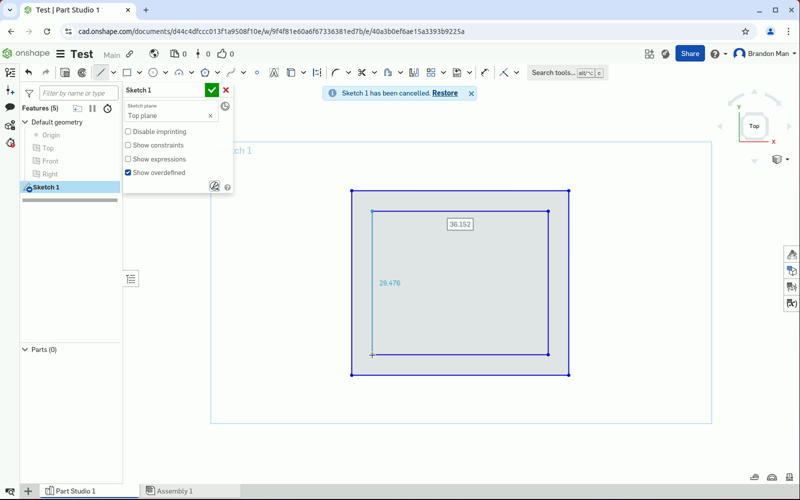
click(372, 354)
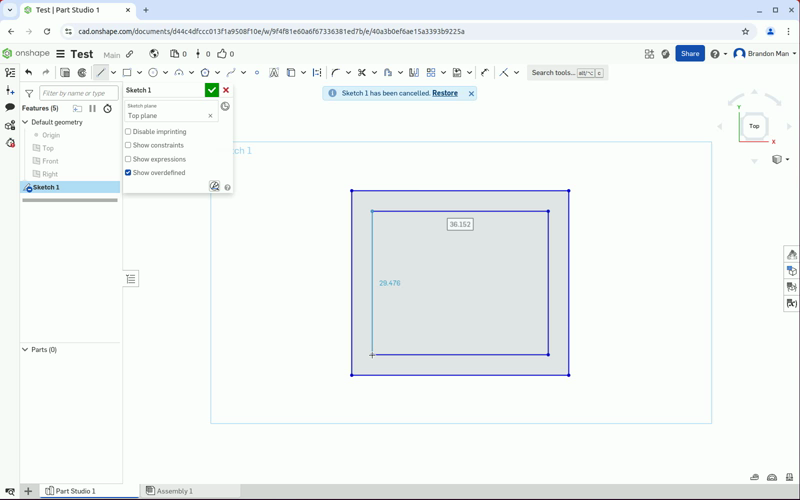
key(esc)
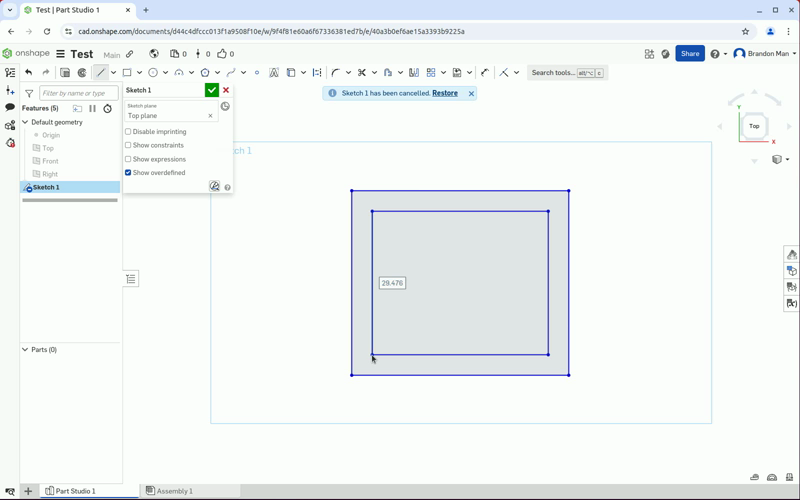
mouse_move(535, 365)
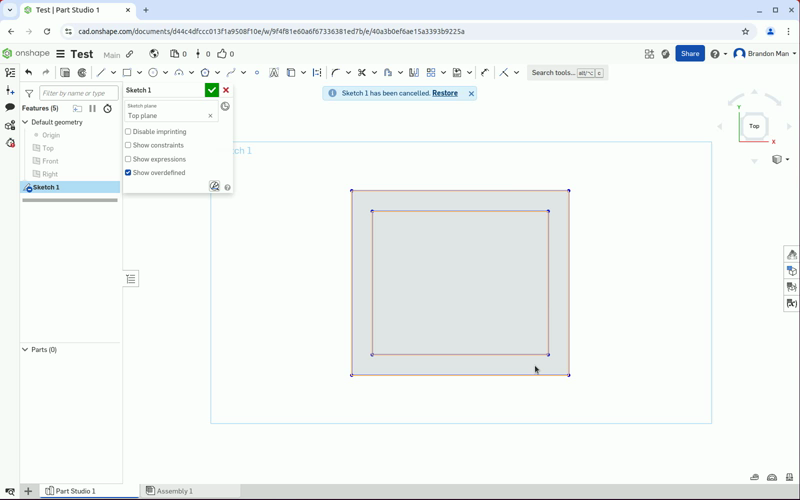
click(535, 365)
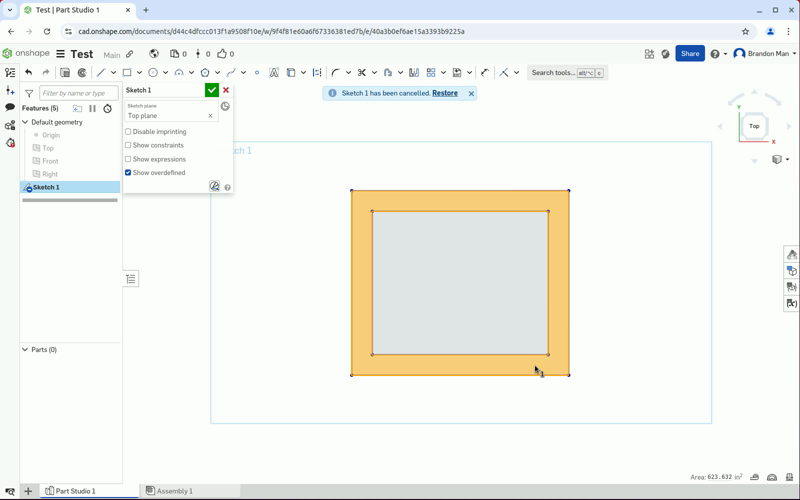
mouse_move(73, 352)
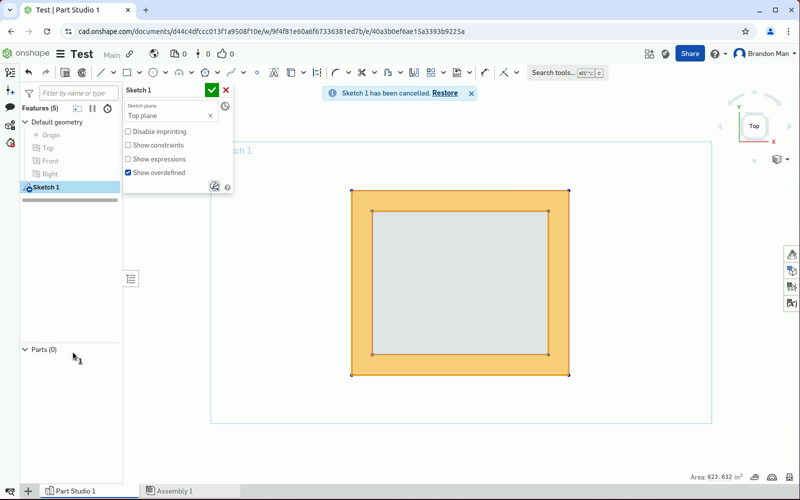
key(shift+y)
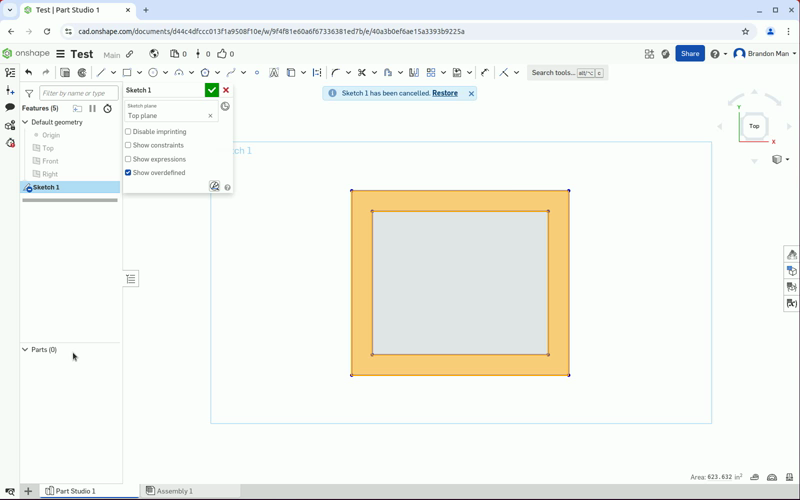
key(shift+e)
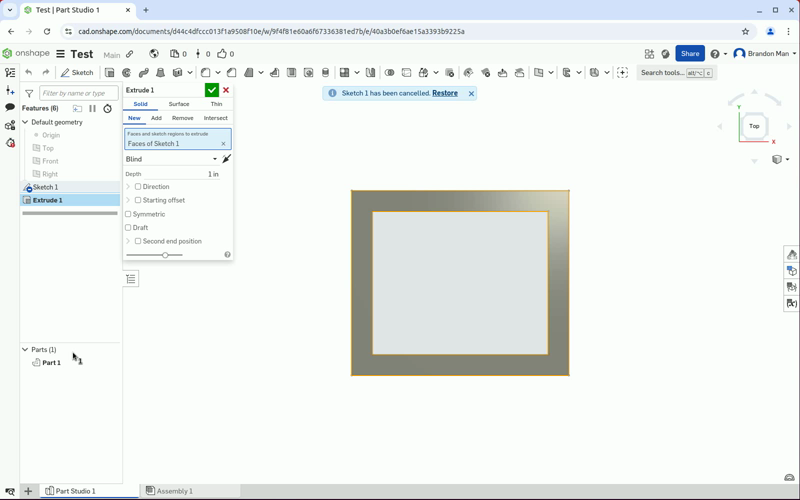
mouse_move(143, 106)
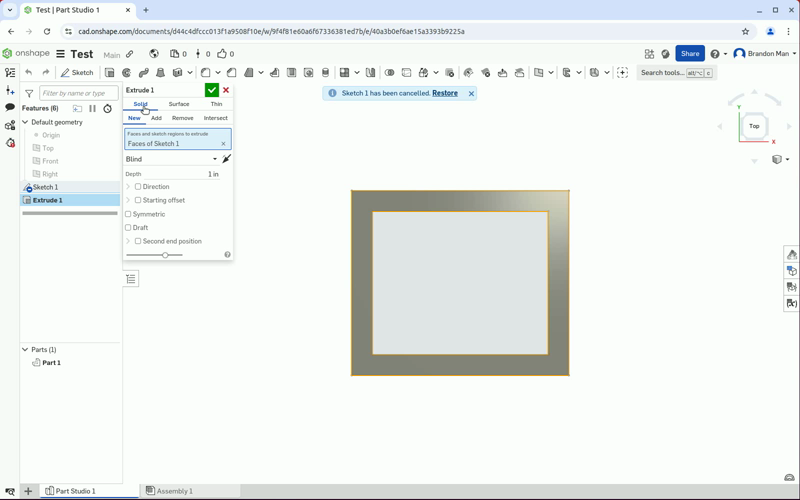
click(143, 106)
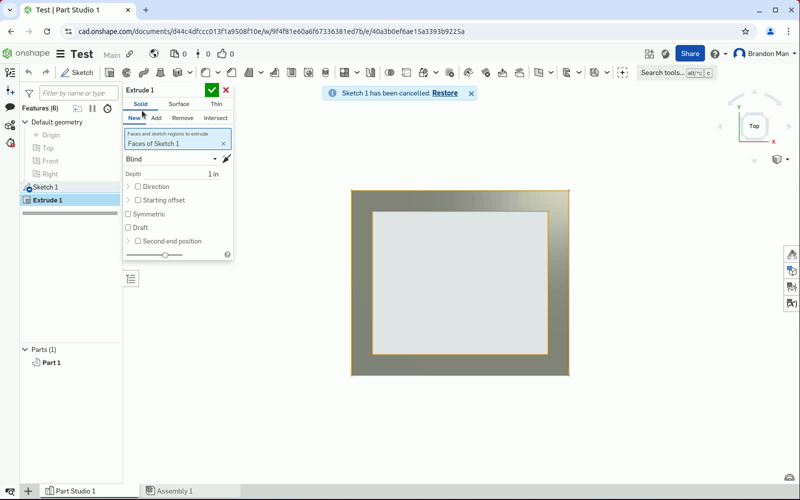
mouse_move(137, 120)
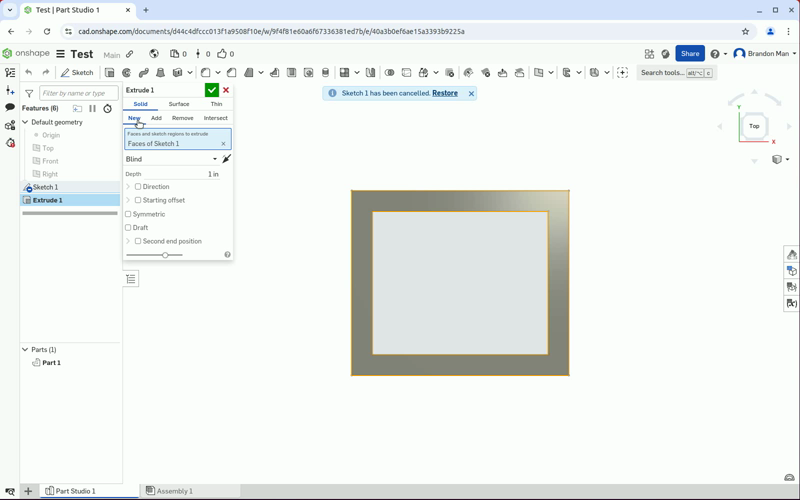
click(137, 120)
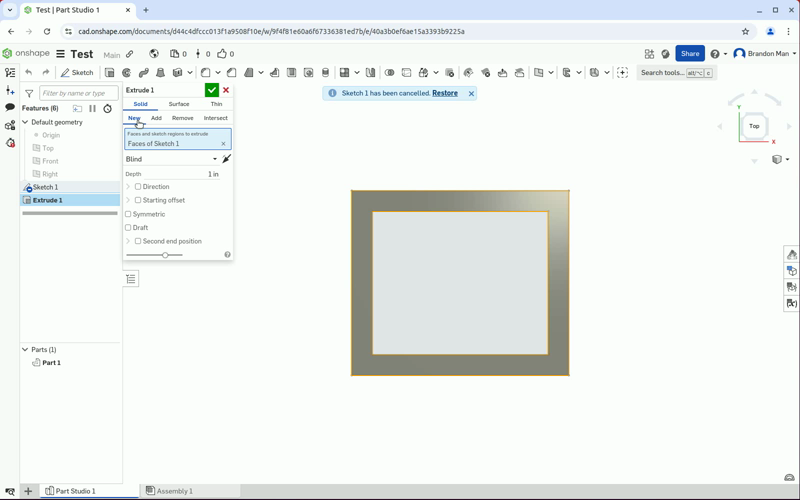
key(tab, 4)
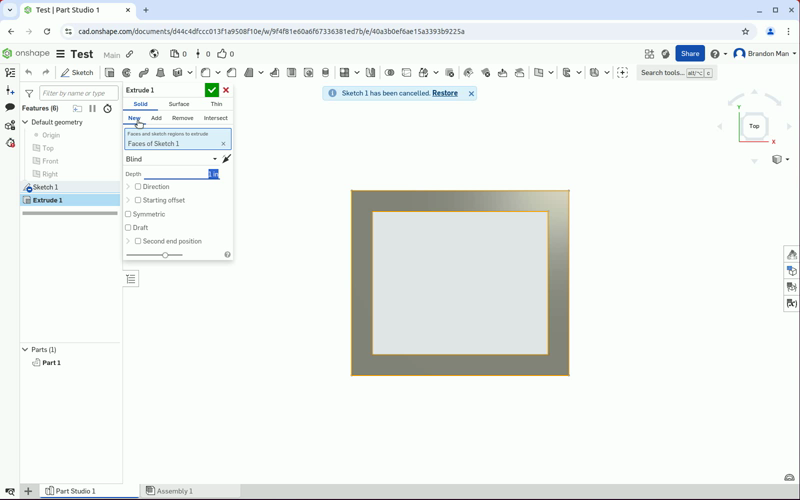
text(0.241)
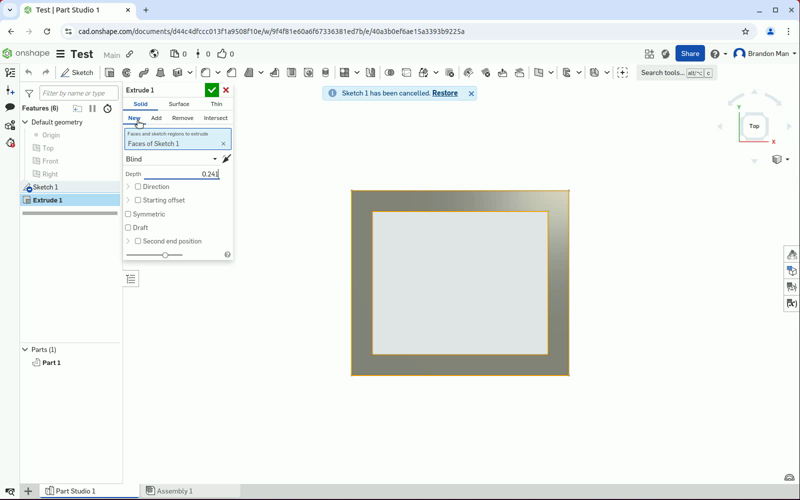
key(enter)
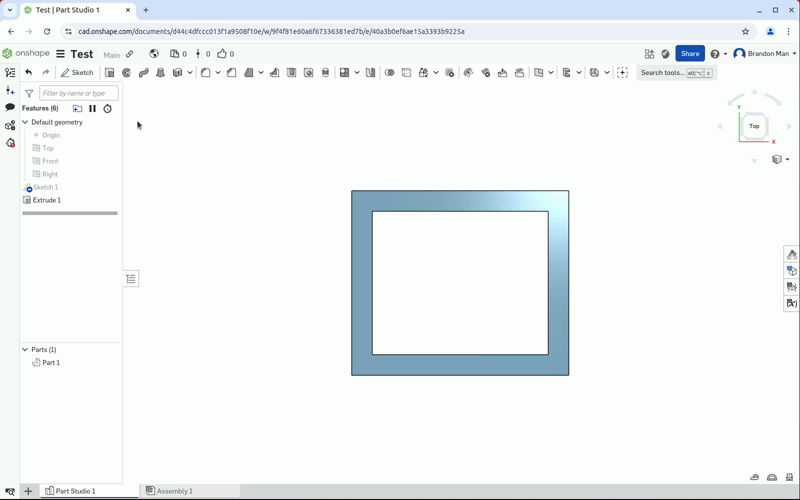
key(shift+h)
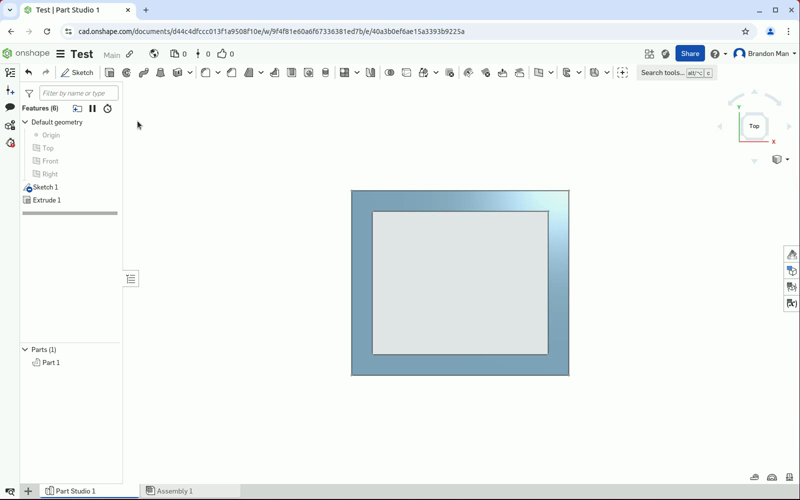
key(shift+h)
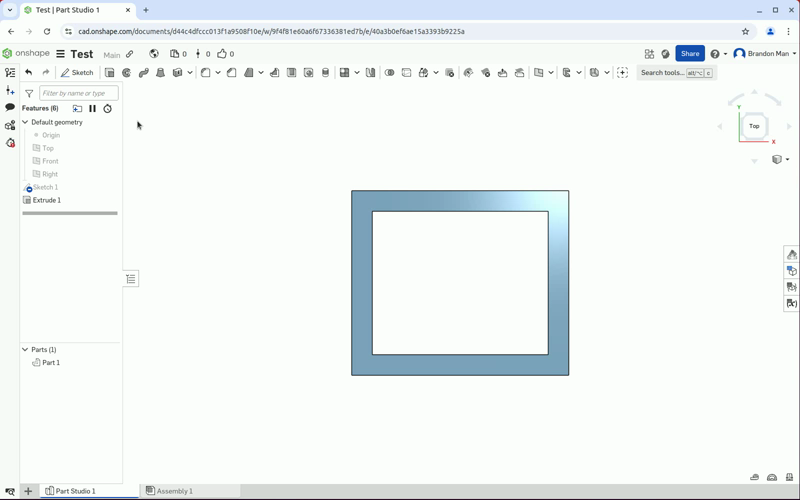
mouse_move(73, 189)
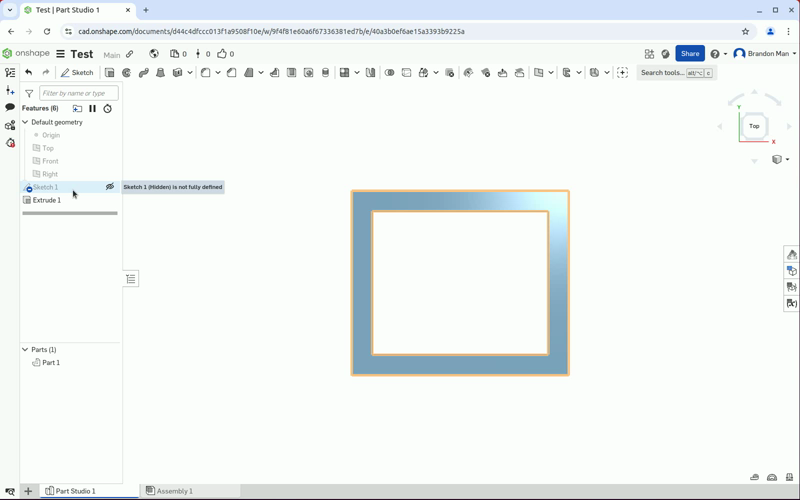
click(73, 189)
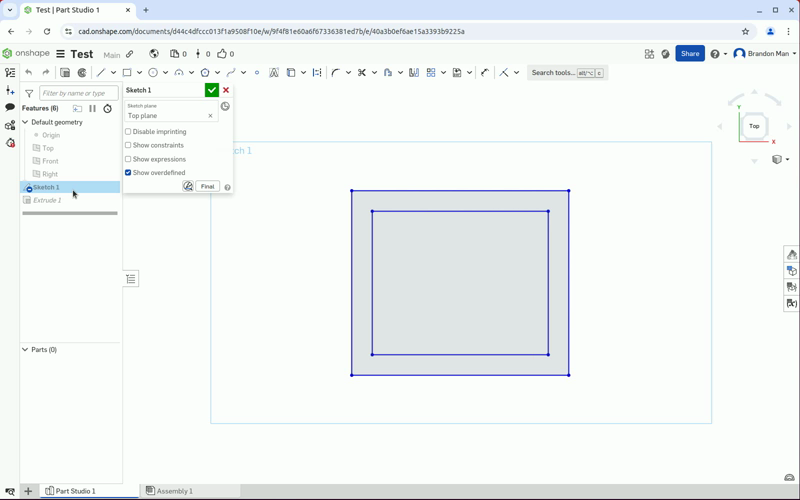
mouse_move(229, 92)
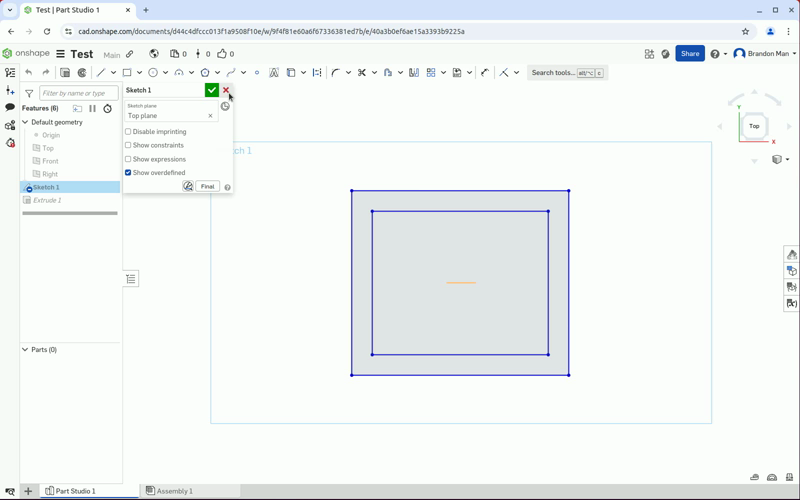
click(229, 92)
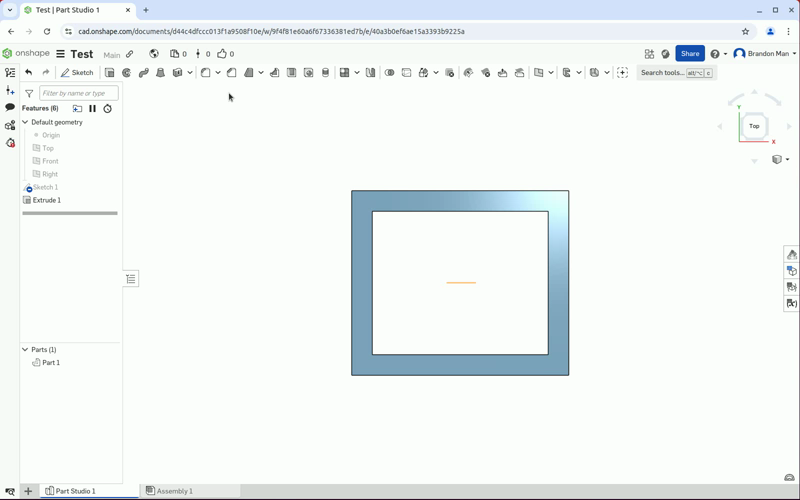
mouse_move(73, 352)
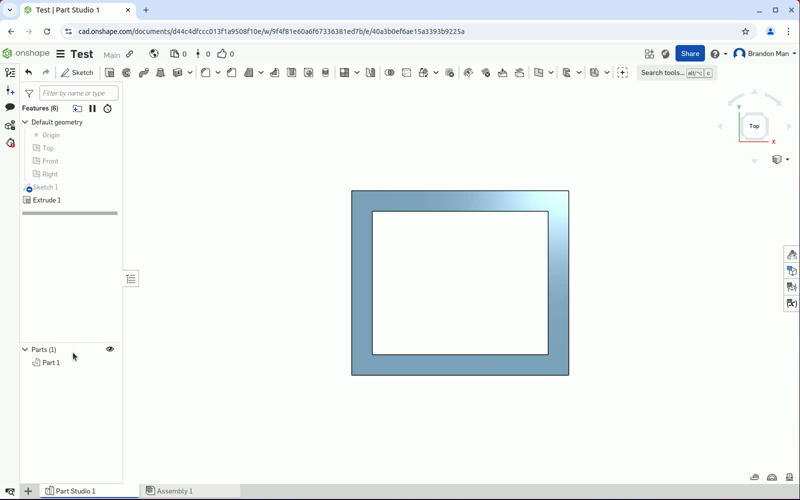
key(y)
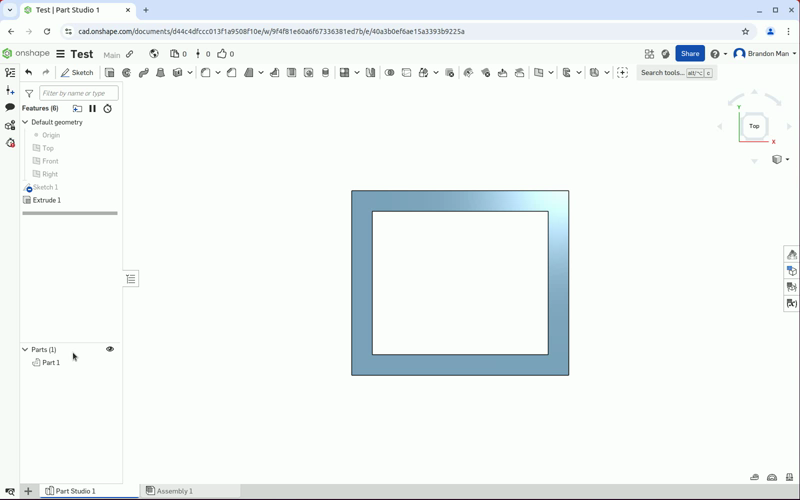
key(shift+p)
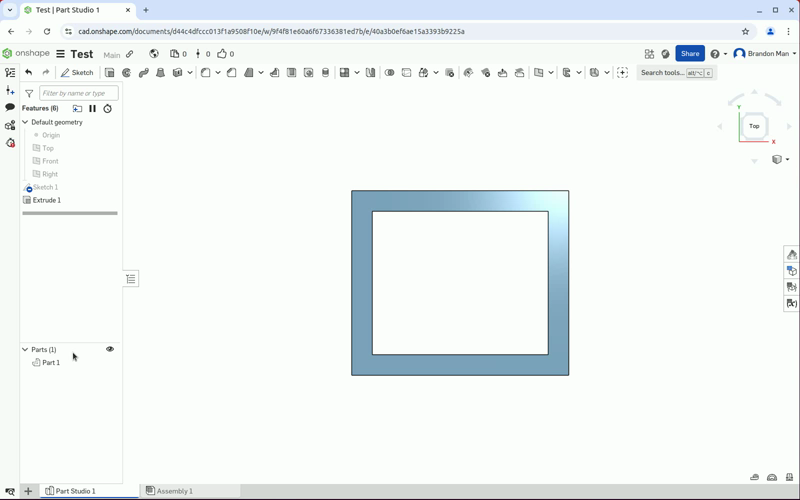
key(space)
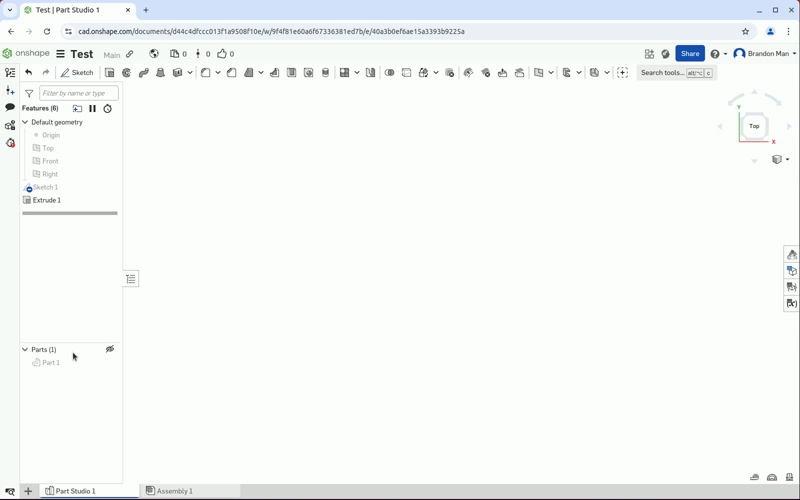
key_down(shift)
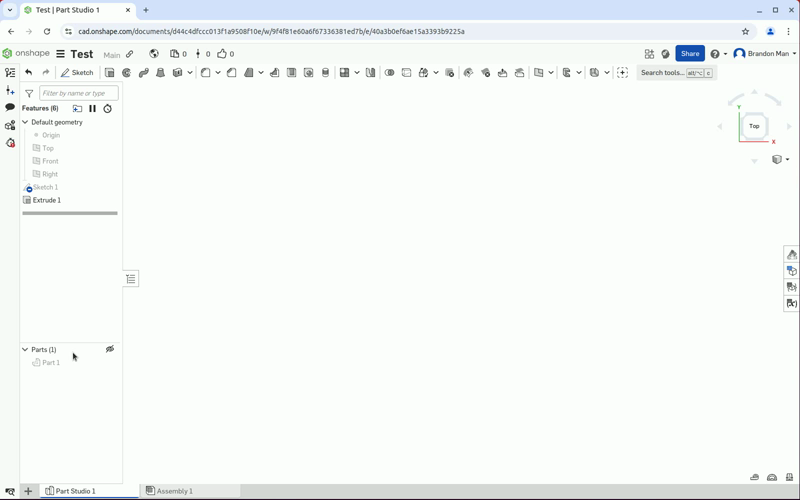
key(up)
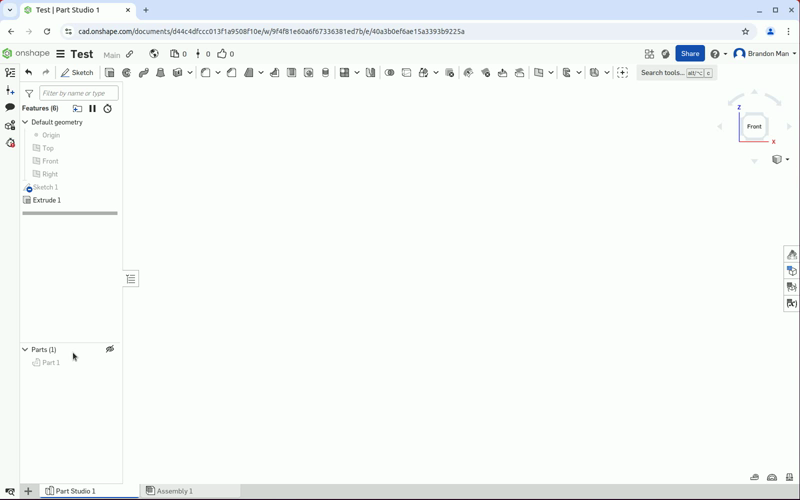
key_up(shift)
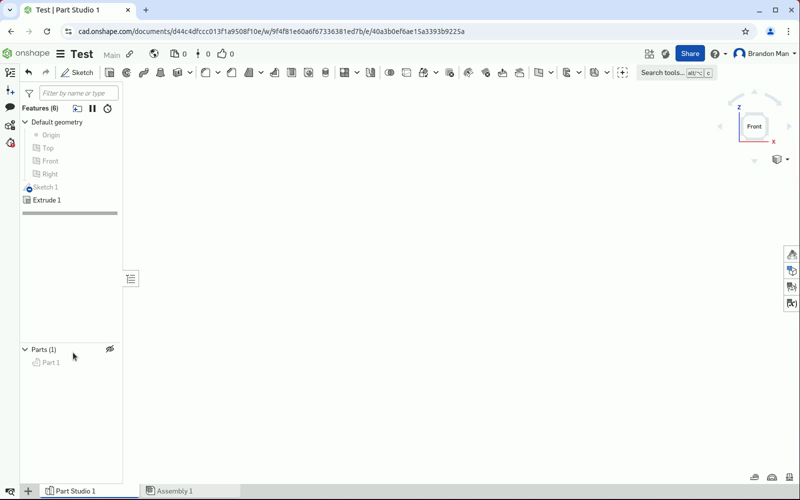
mouse_move(73, 352)
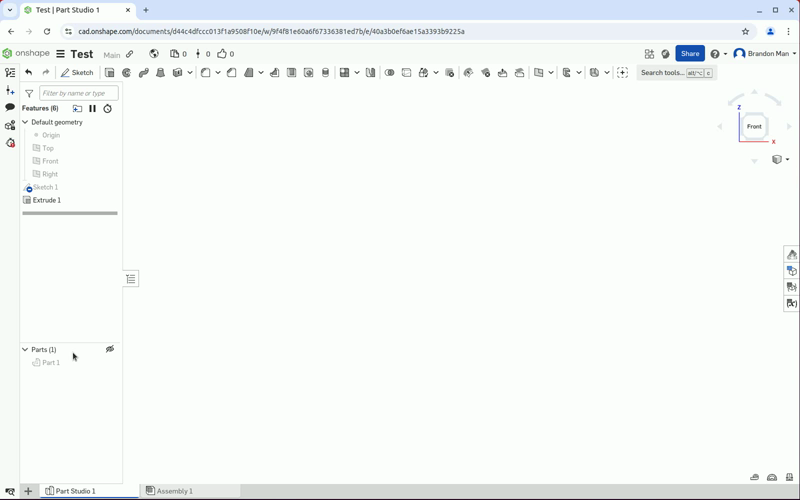
key(shift+y)
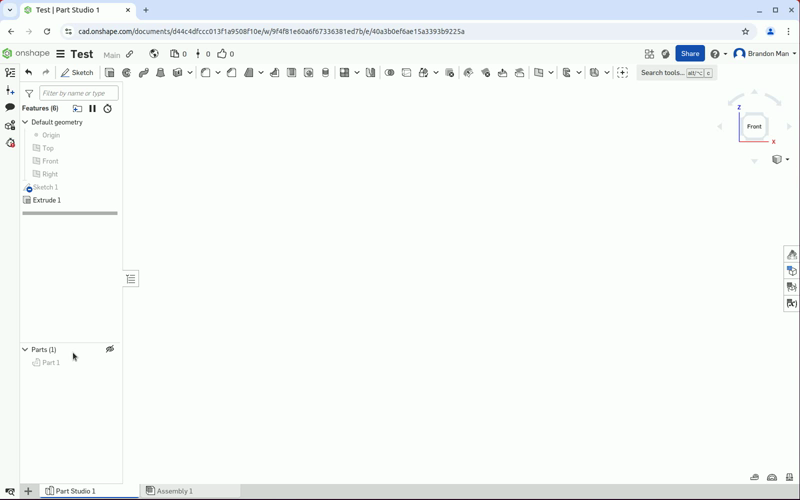
key(shift+s)
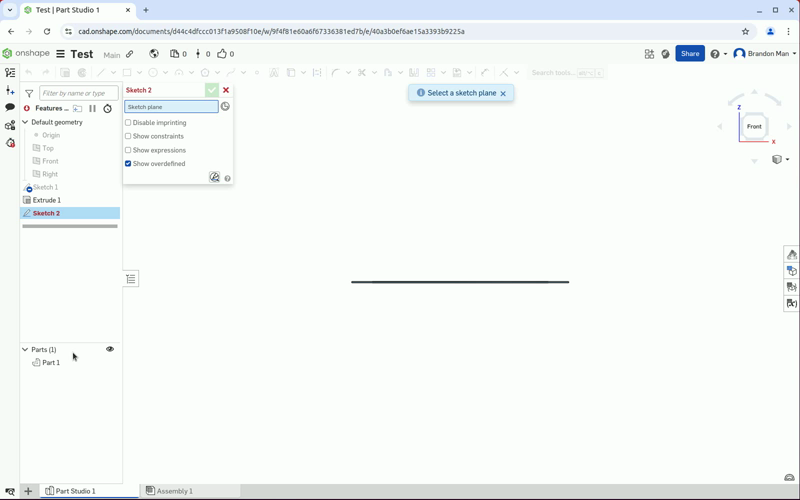
mouse_move(73, 163)
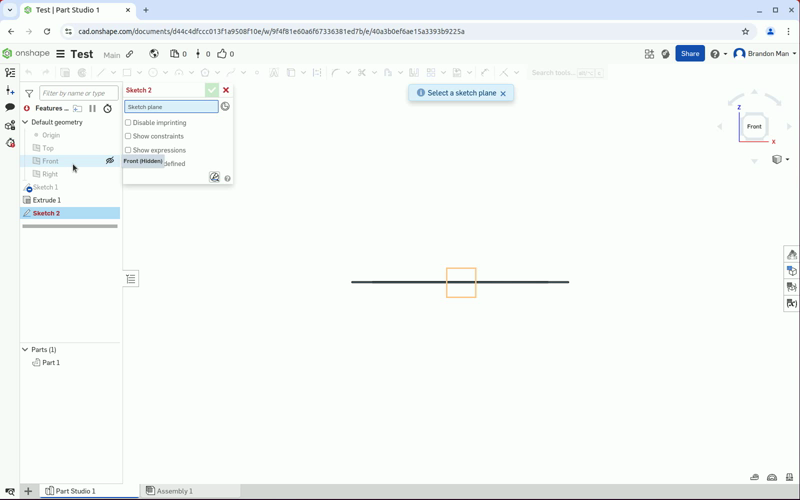
click(73, 163)
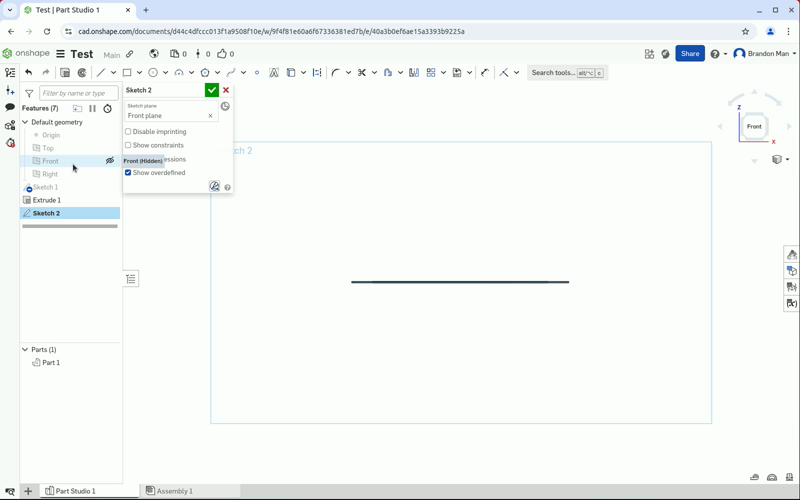
mouse_move(73, 352)
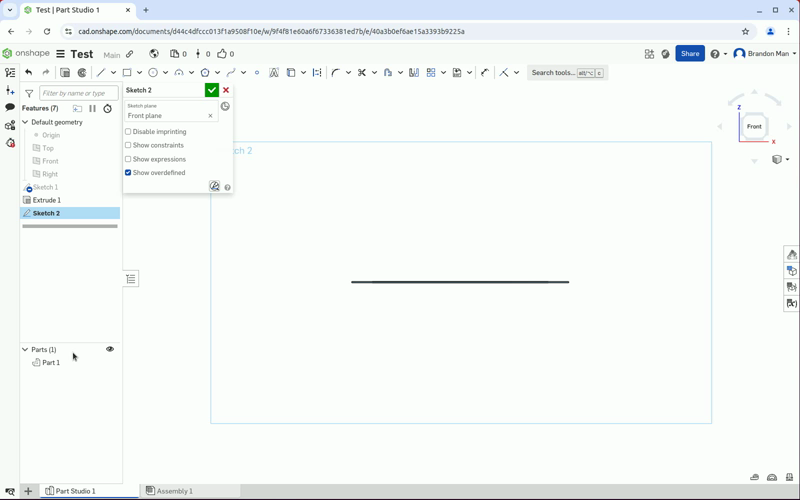
key(y)
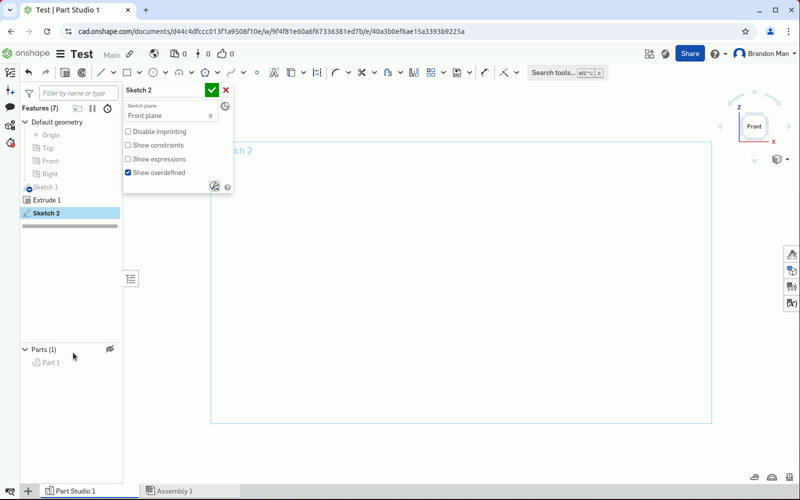
key(l)
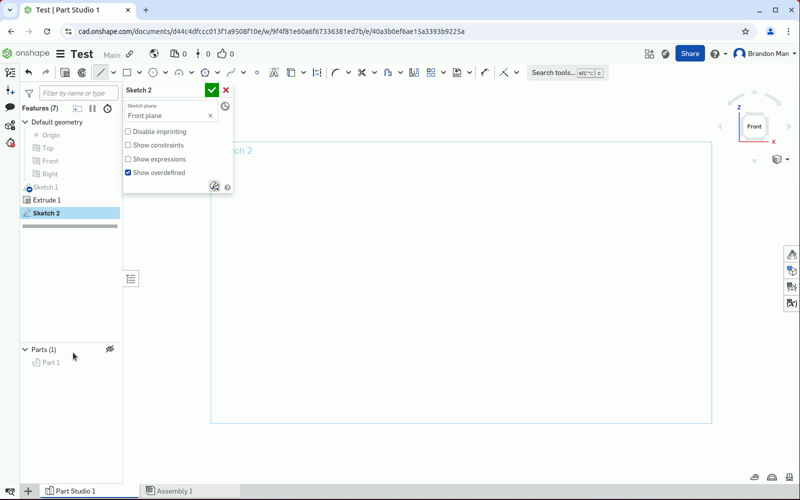
key_down(shift)
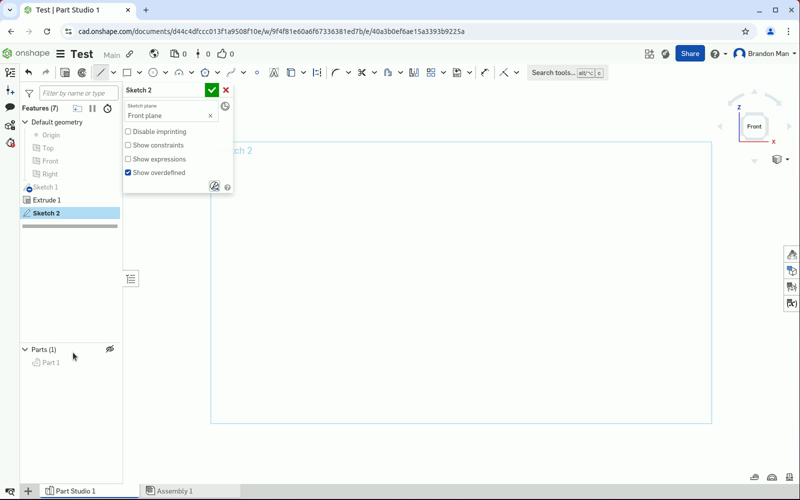
mouse_move(351, 274)
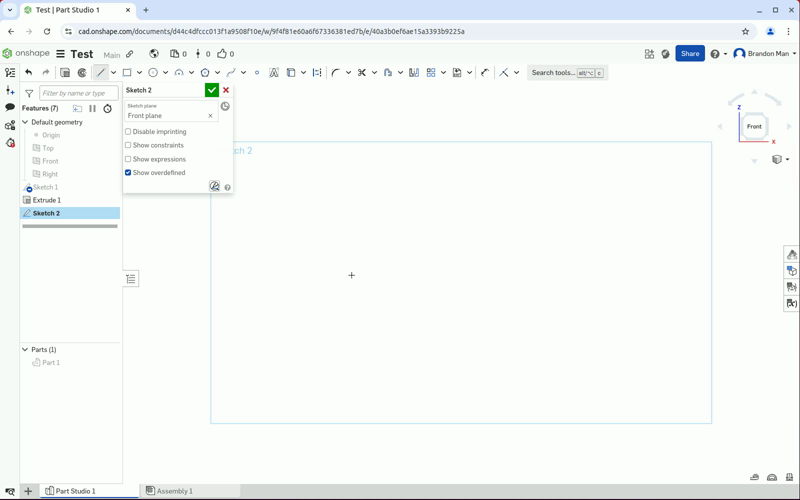
click(351, 274)
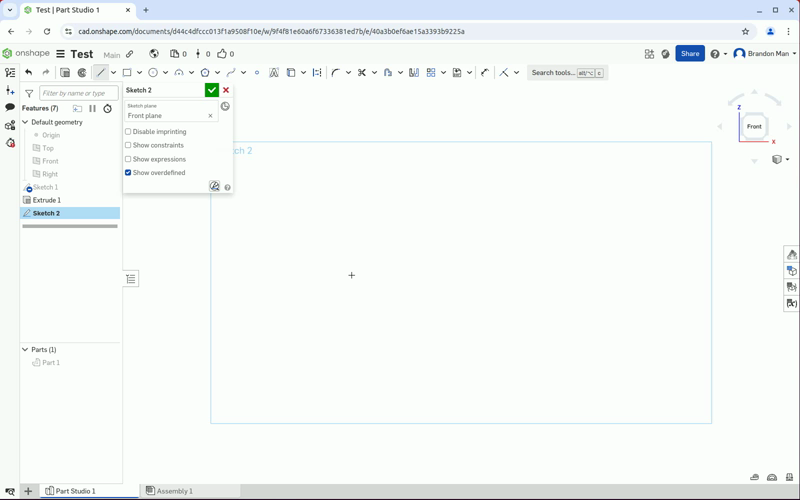
key_up(shift)
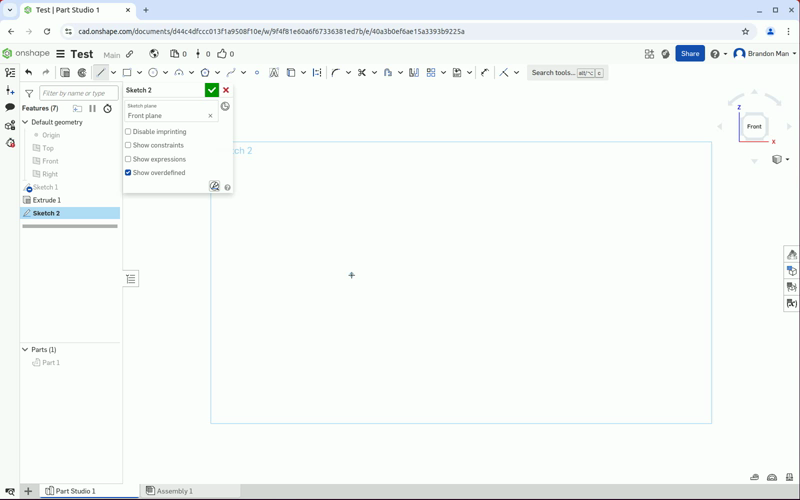
key_down(shift)
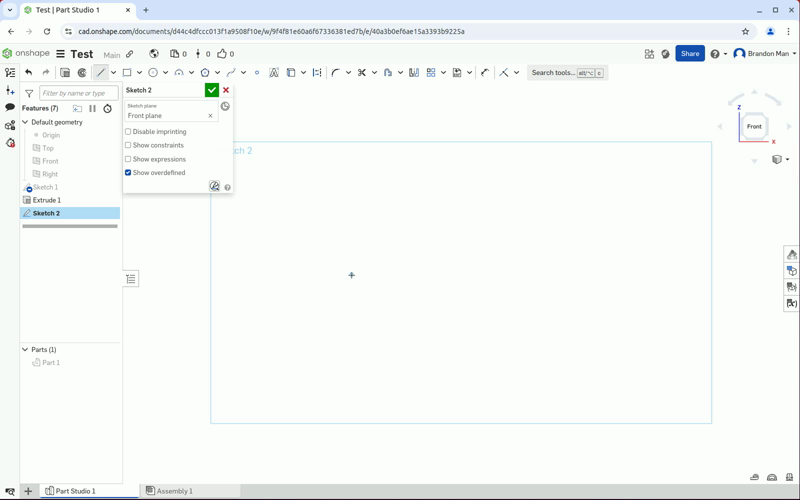
mouse_move(568, 274)
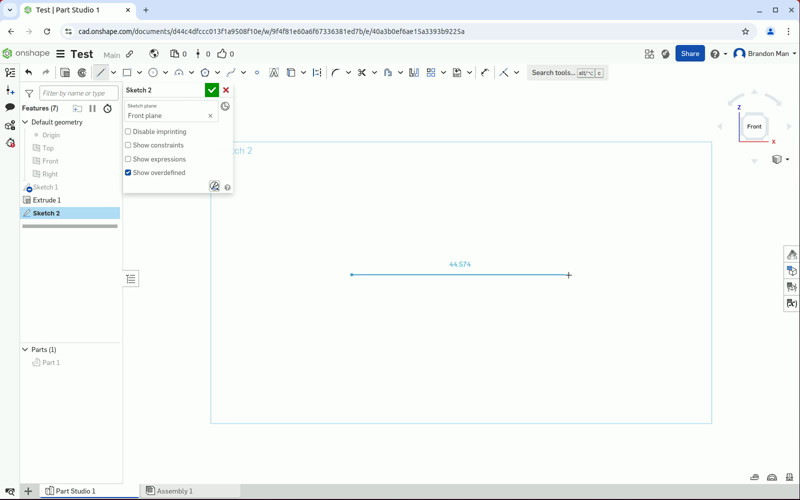
click(568, 274)
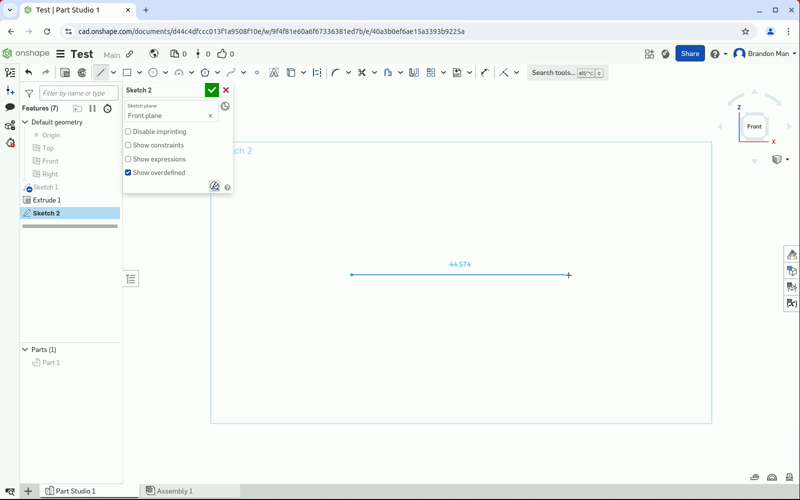
key_up(shift)
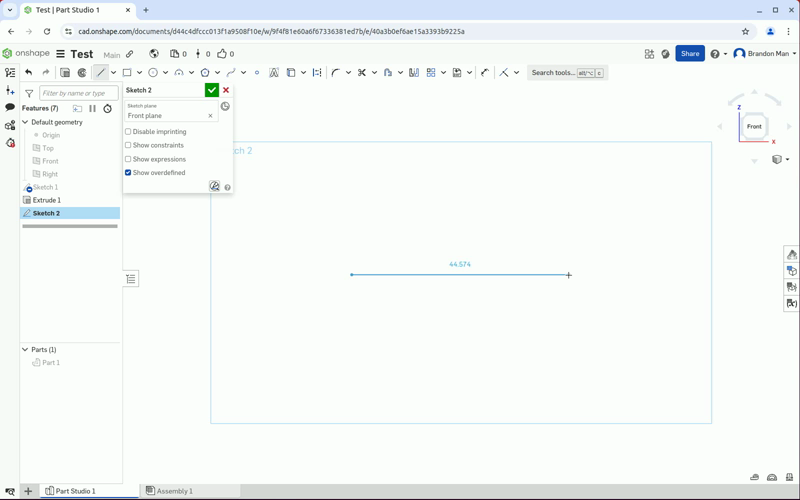
key_down(shift)
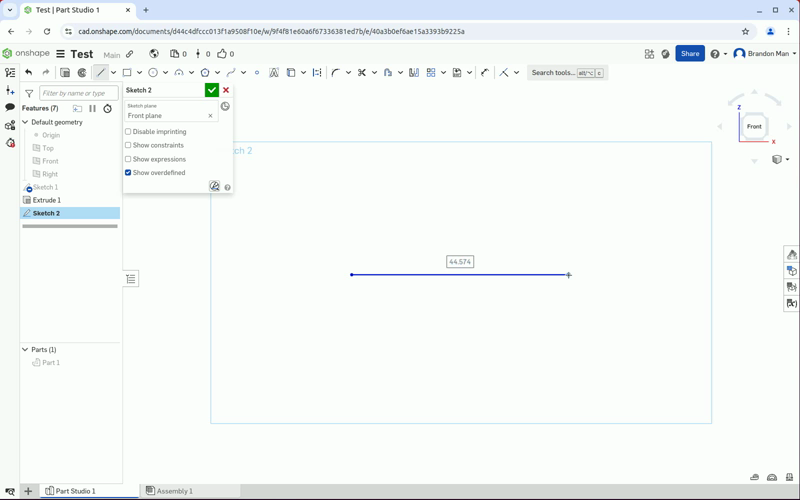
mouse_move(568, 169)
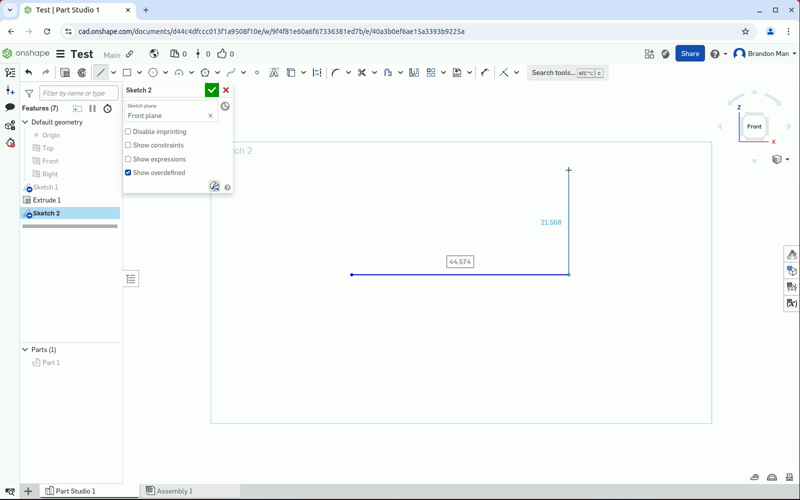
click(568, 169)
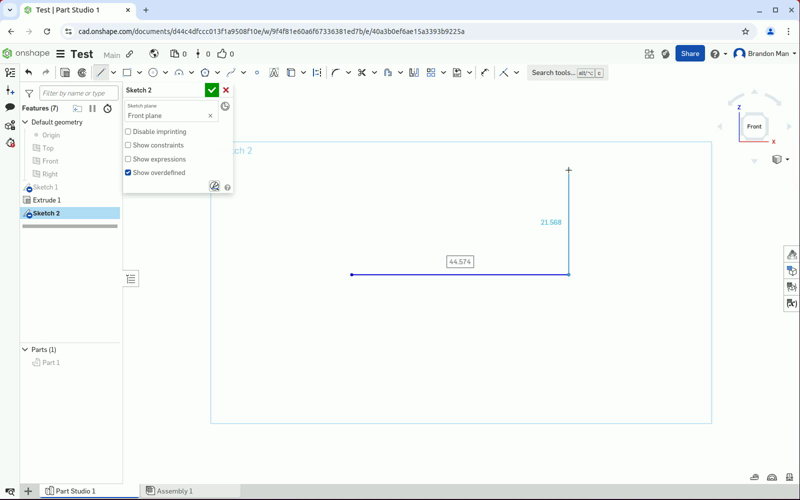
key_up(shift)
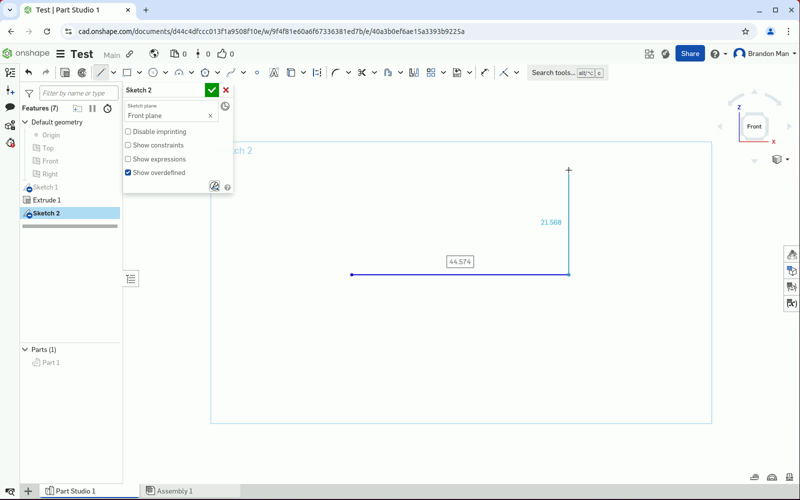
key_down(shift)
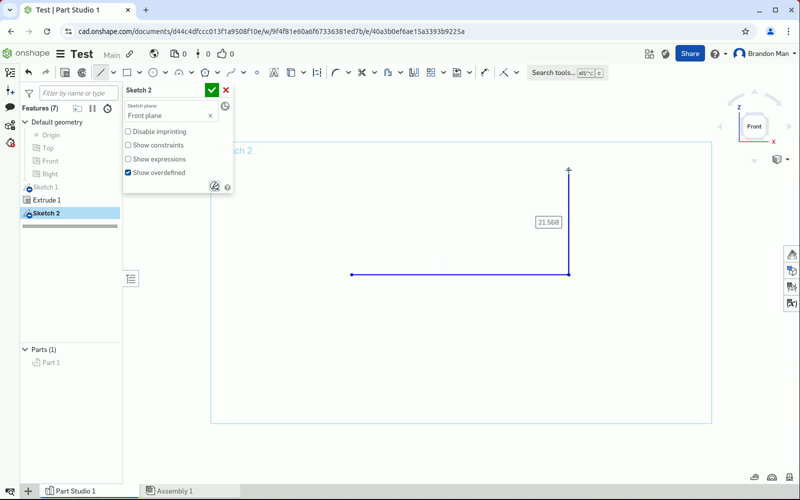
mouse_move(351, 169)
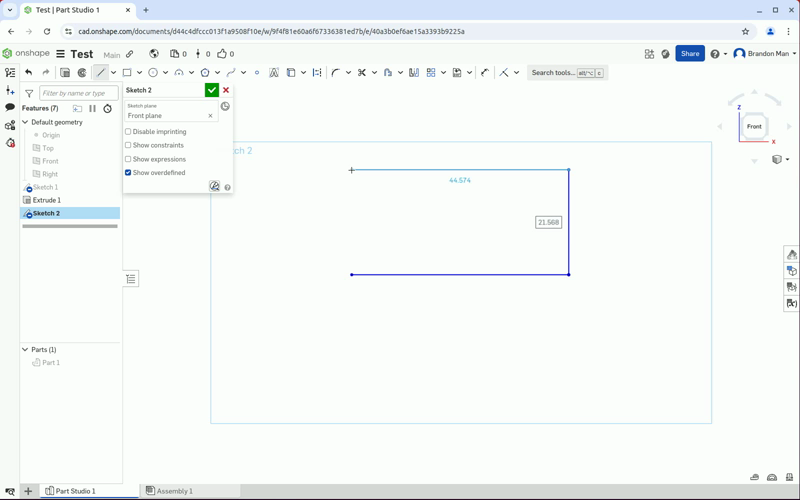
click(351, 169)
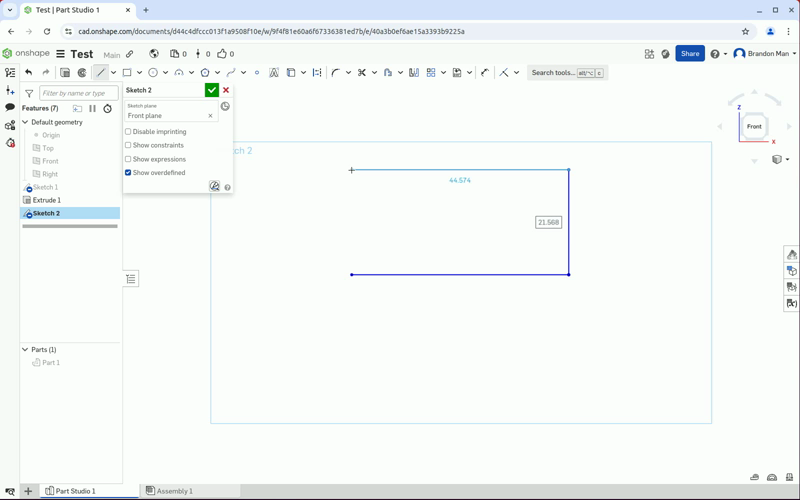
key_up(shift)
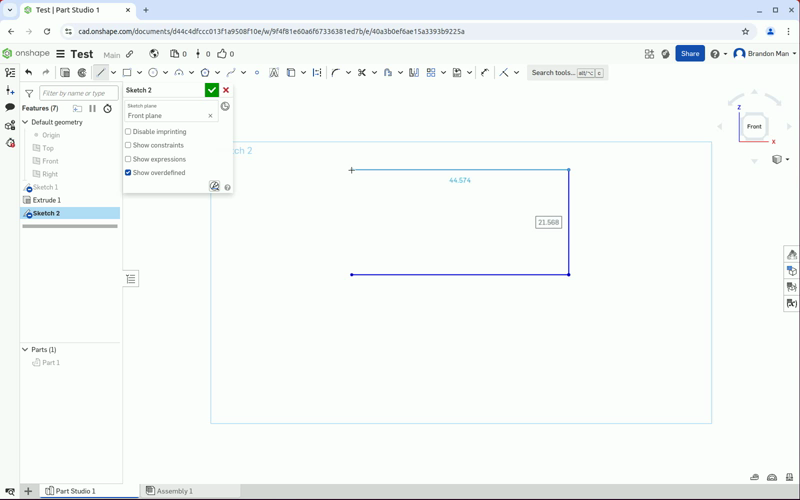
key_down(shift)
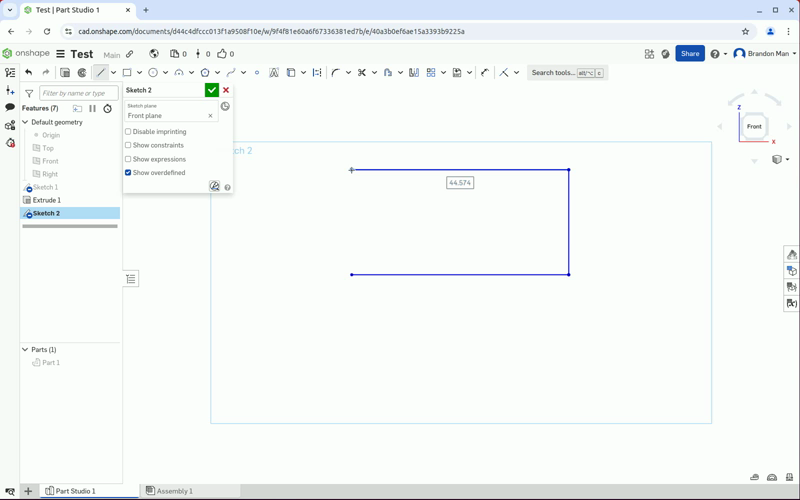
mouse_move(351, 274)
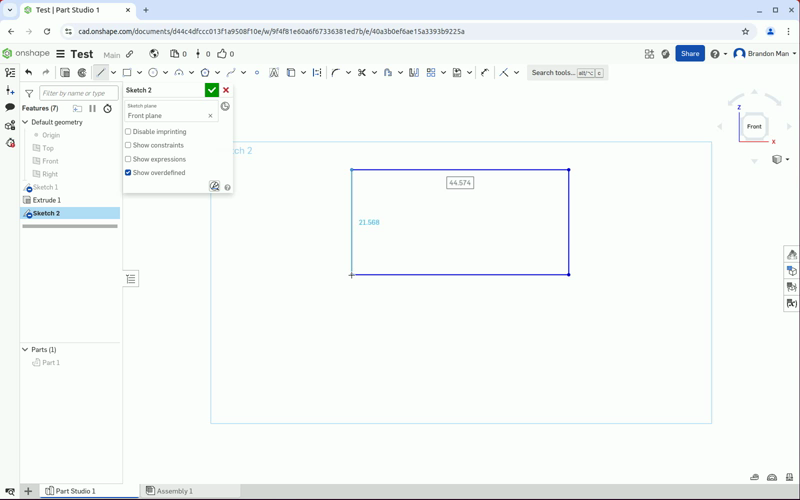
key_up(shift)
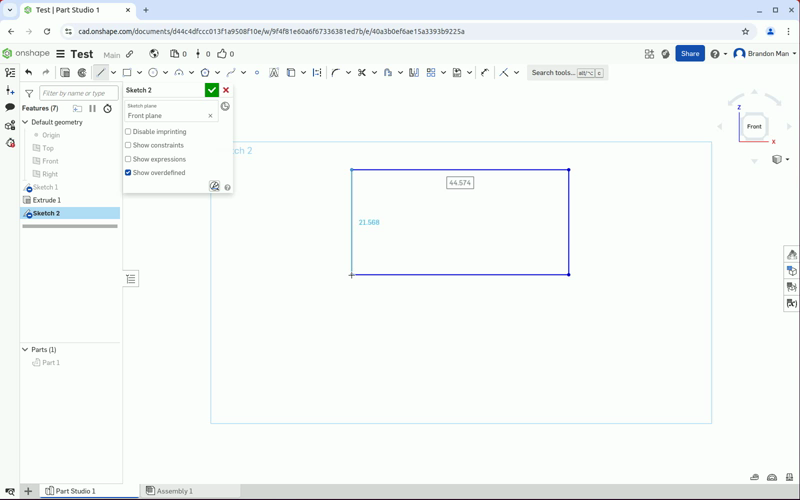
click(351, 274)
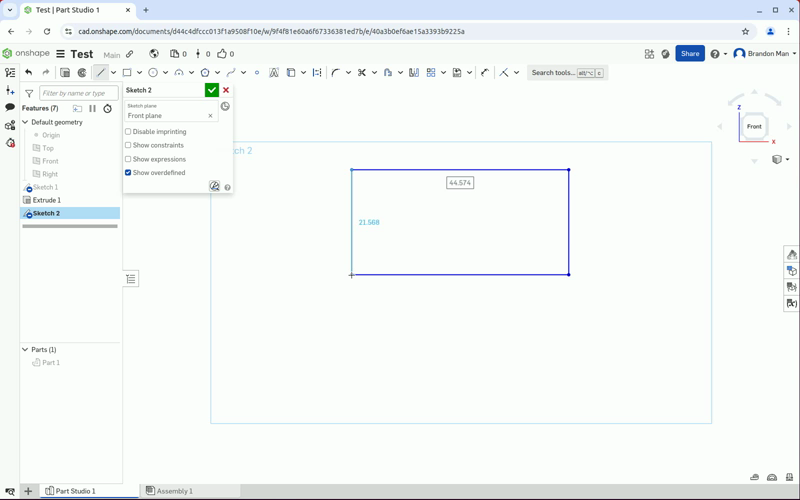
key(esc)
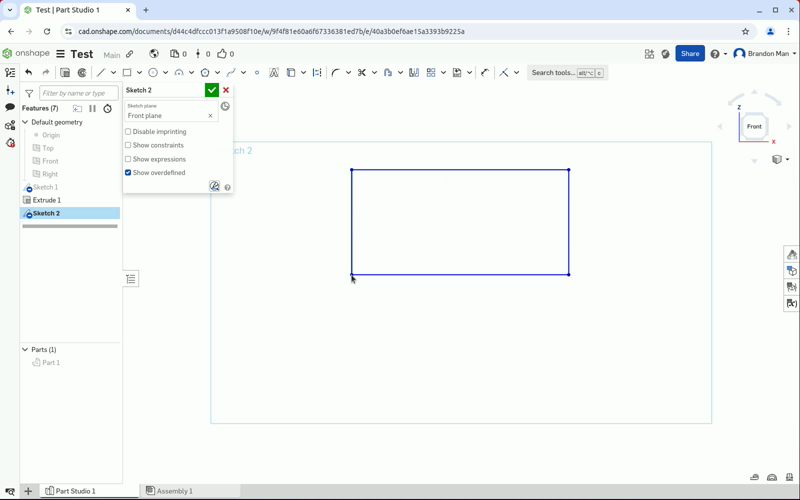
mouse_move(535, 194)
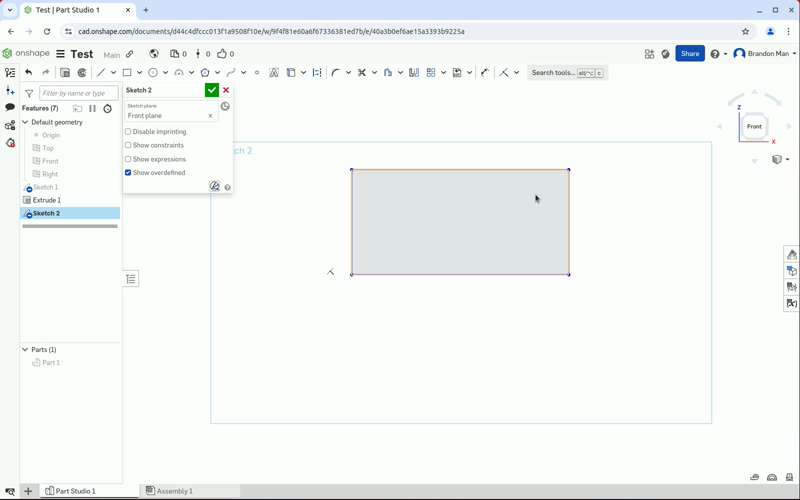
click(535, 194)
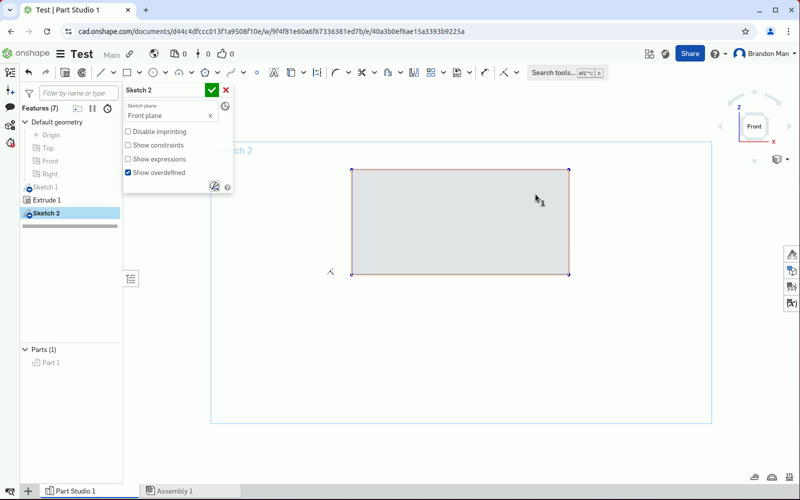
mouse_move(73, 352)
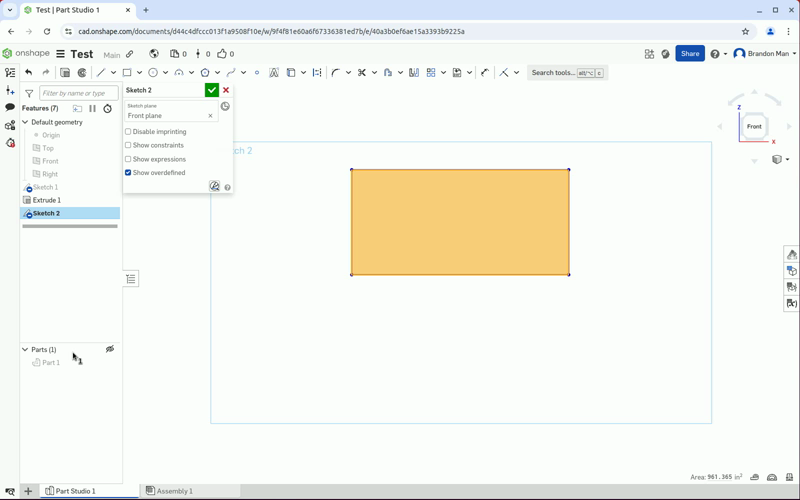
key(shift+y)
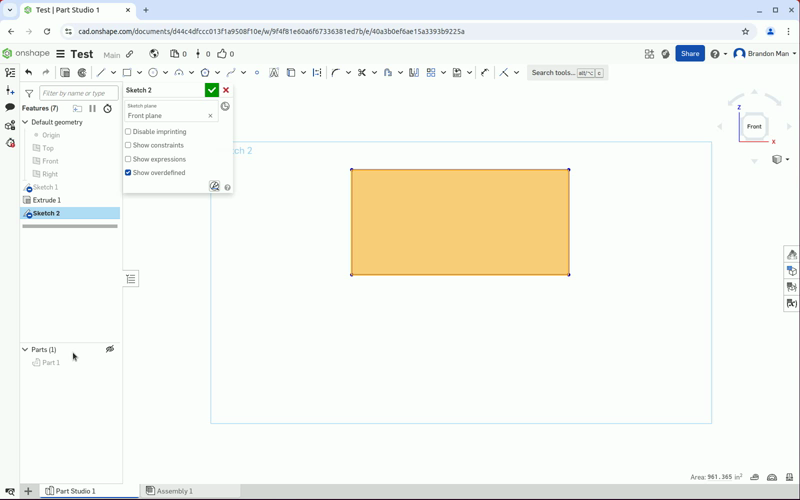
key(shift+e)
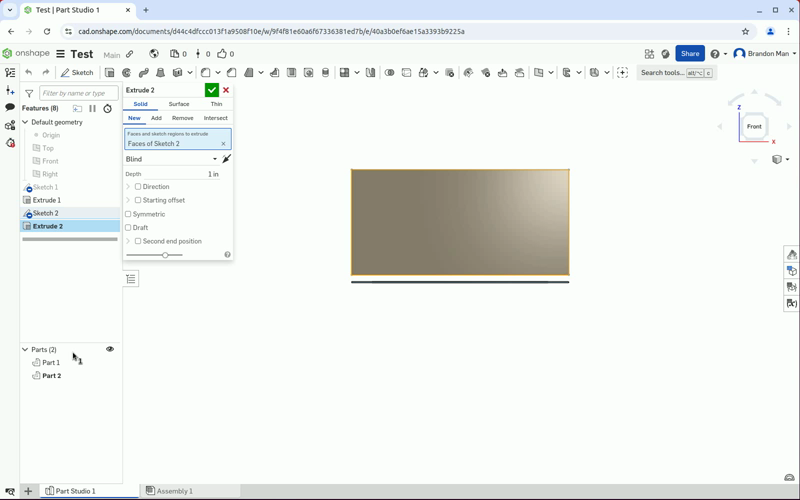
mouse_move(143, 106)
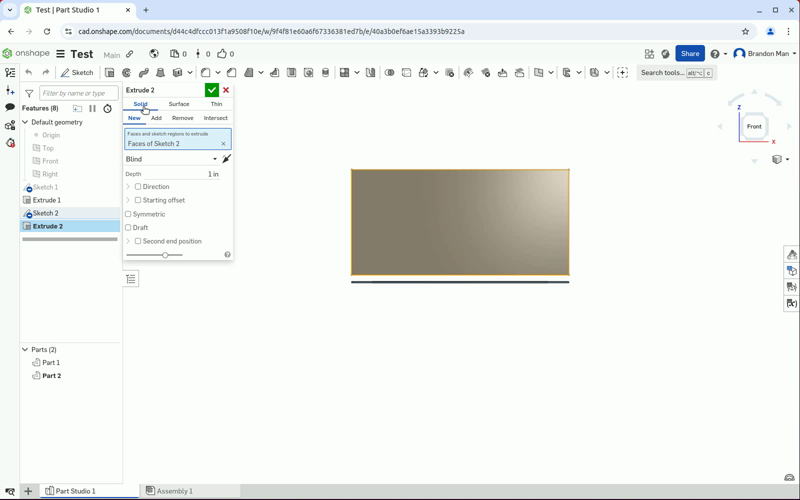
click(143, 106)
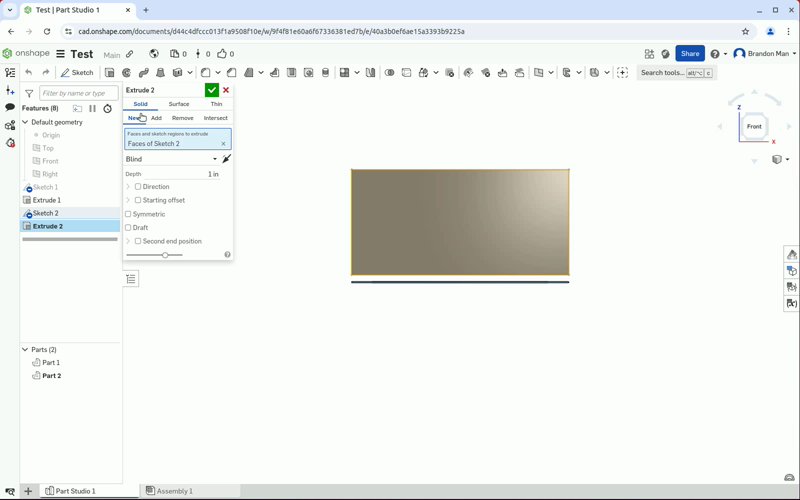
mouse_move(137, 120)
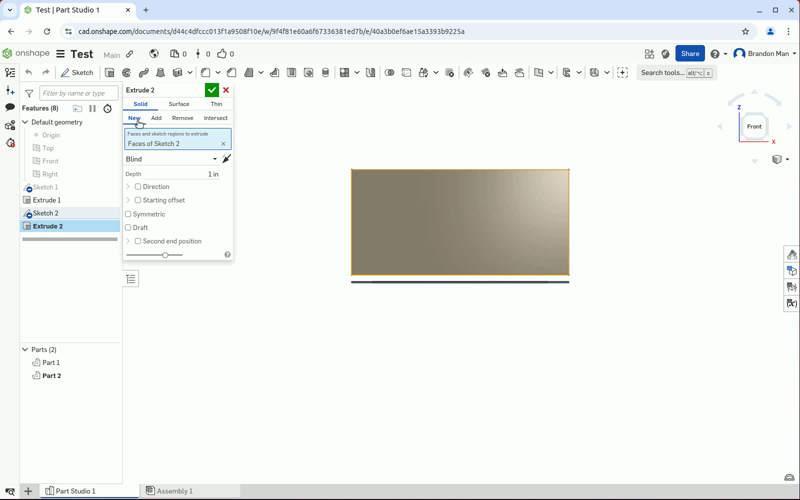
click(137, 120)
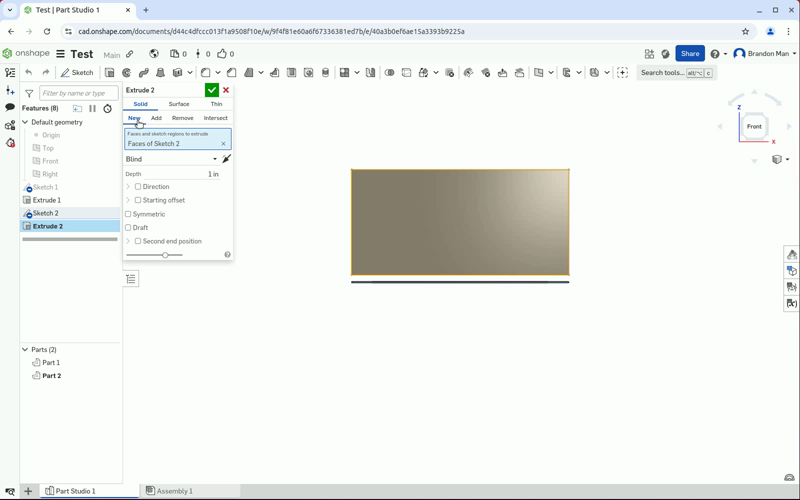
key(tab, 4)
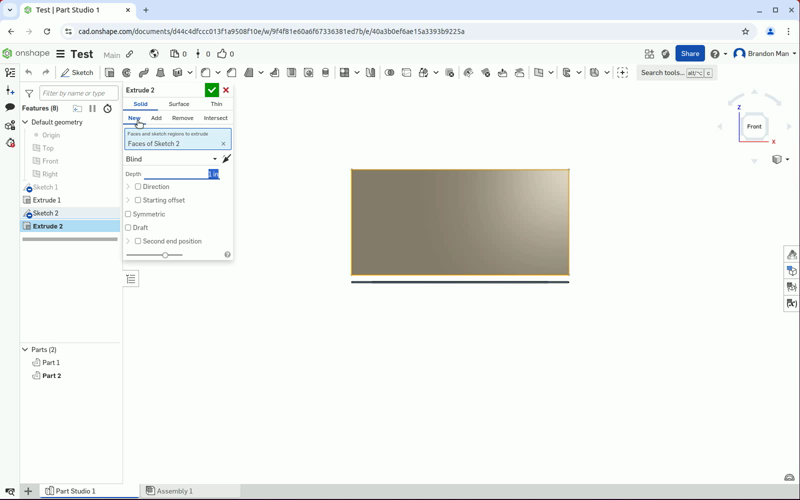
text(-0.241)
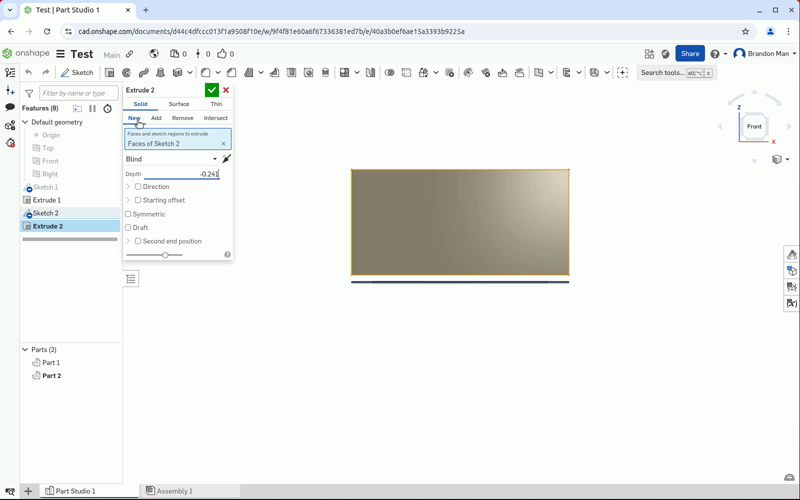
key(enter)
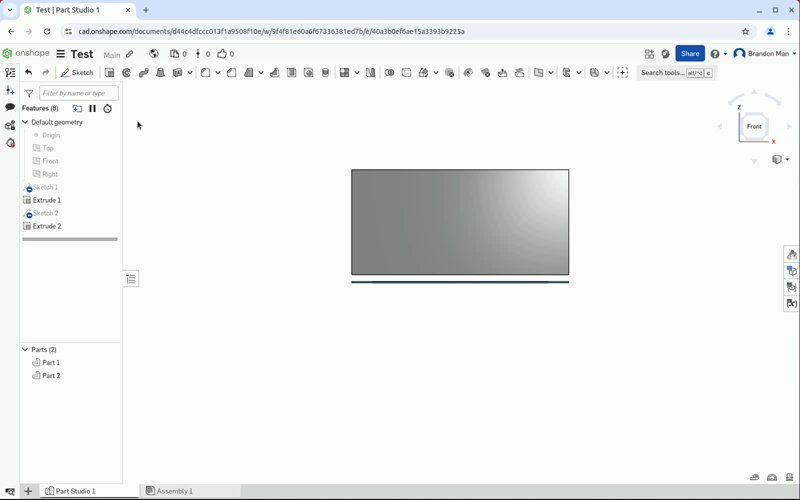
key(shift+h)
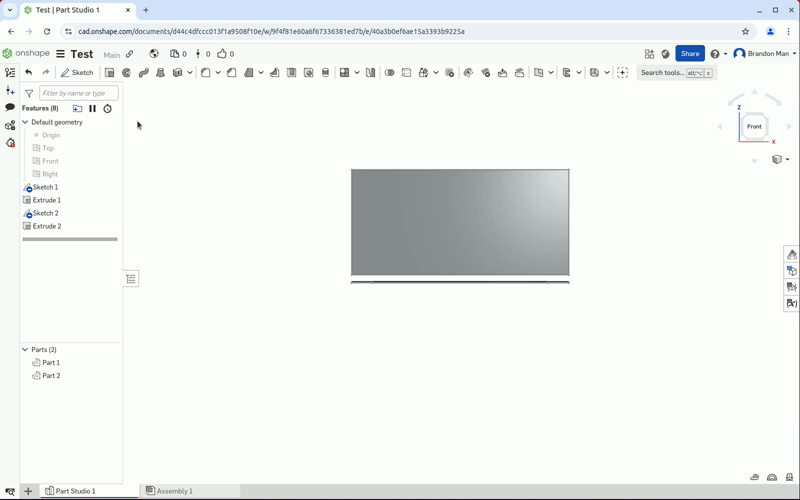
key(shift+h)
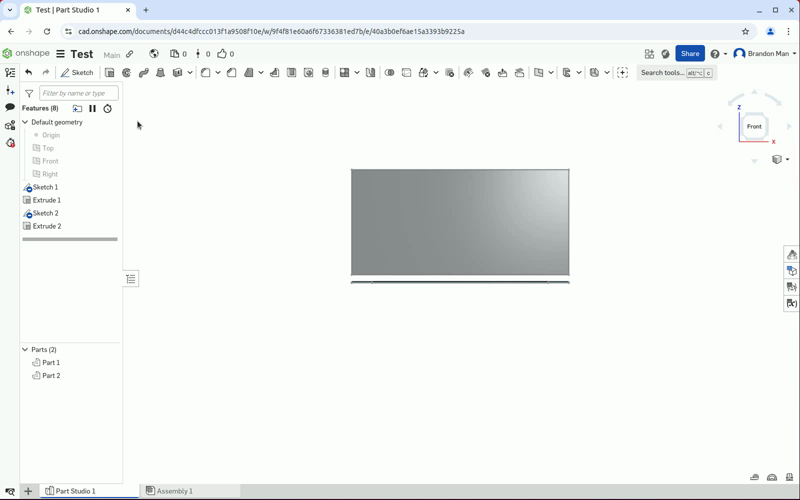
key(shift+7)
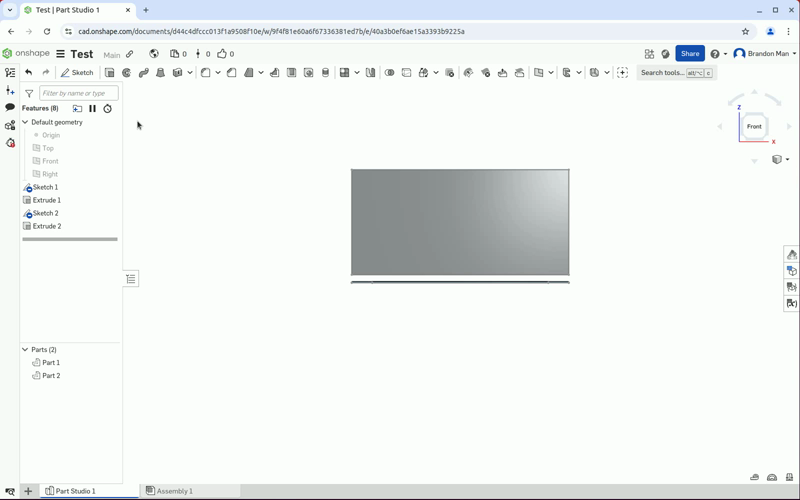
key(left, 2)
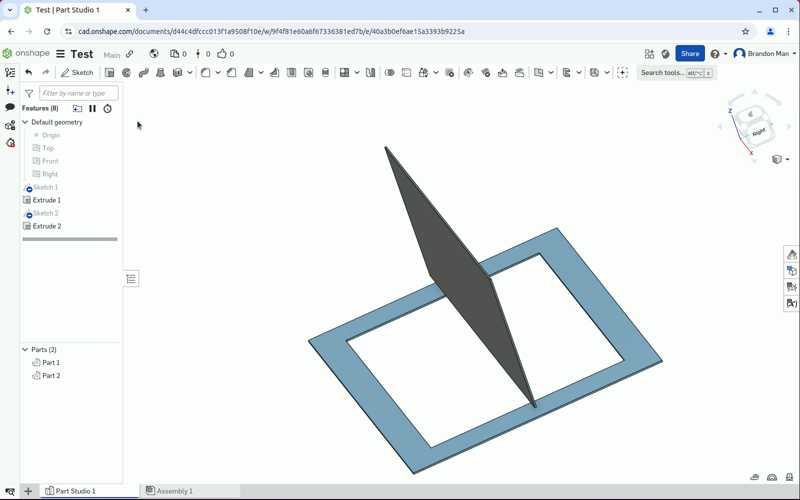
key(down, 2)
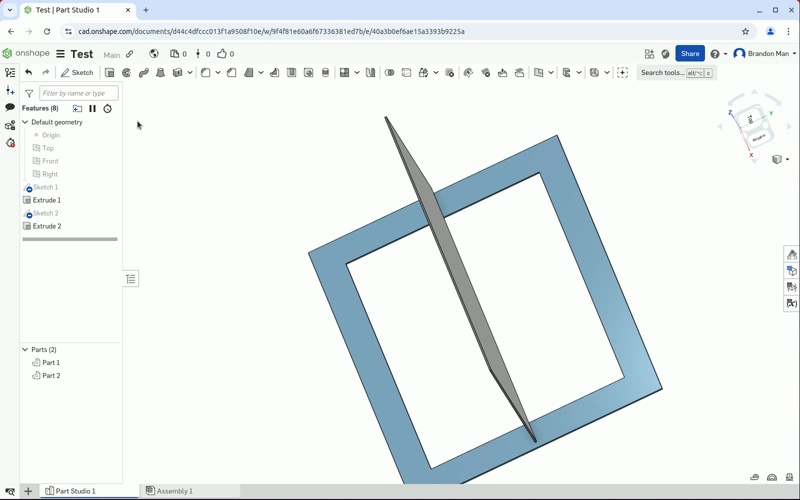
key(up, 2)
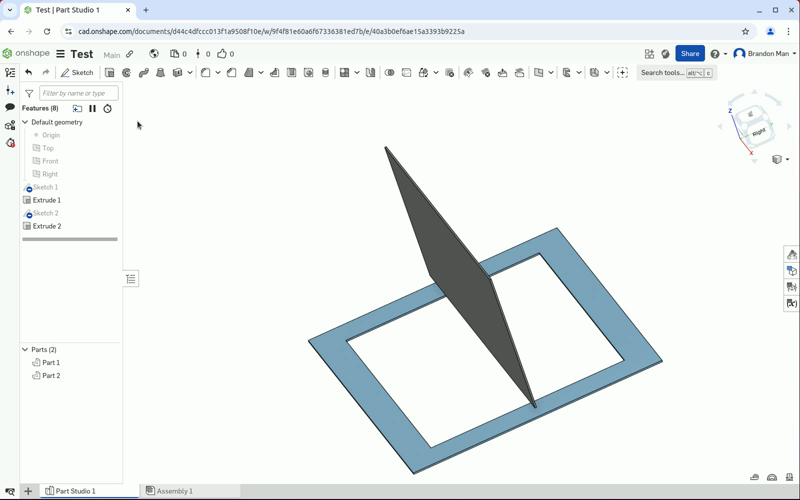
key(right, 2)
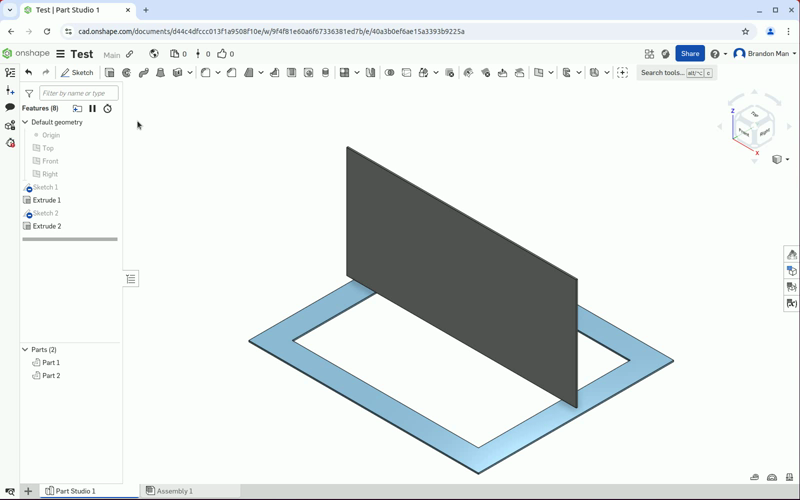
mouse_move(73, 189)
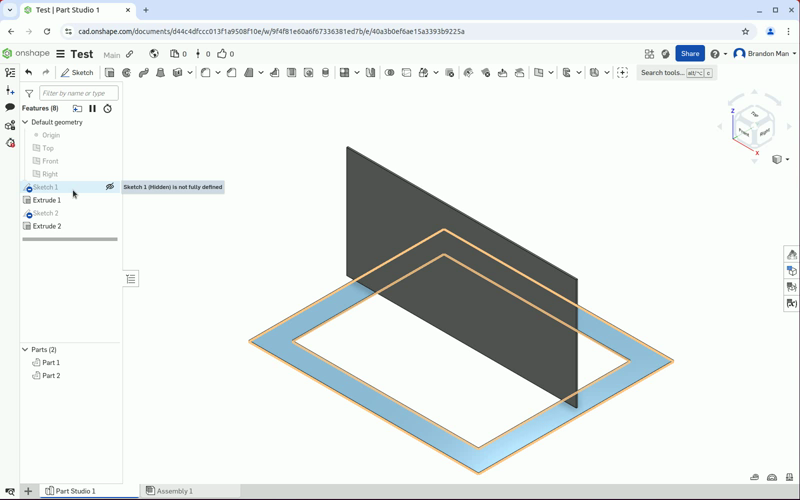
click(73, 189)